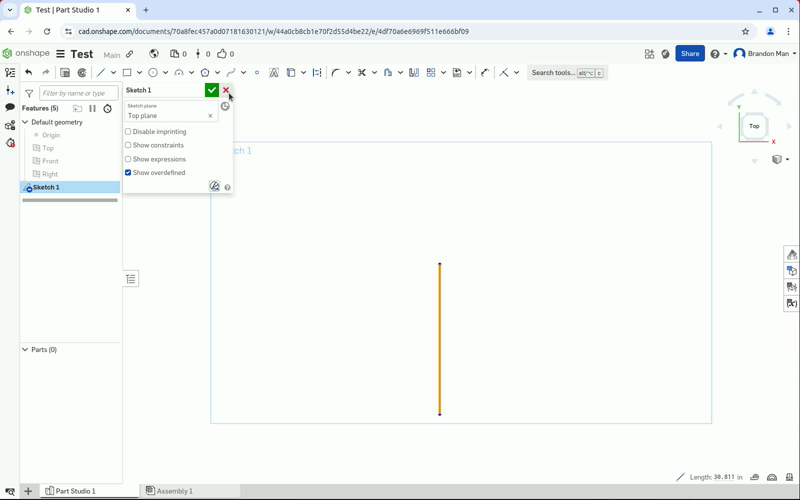
key(shift+h)
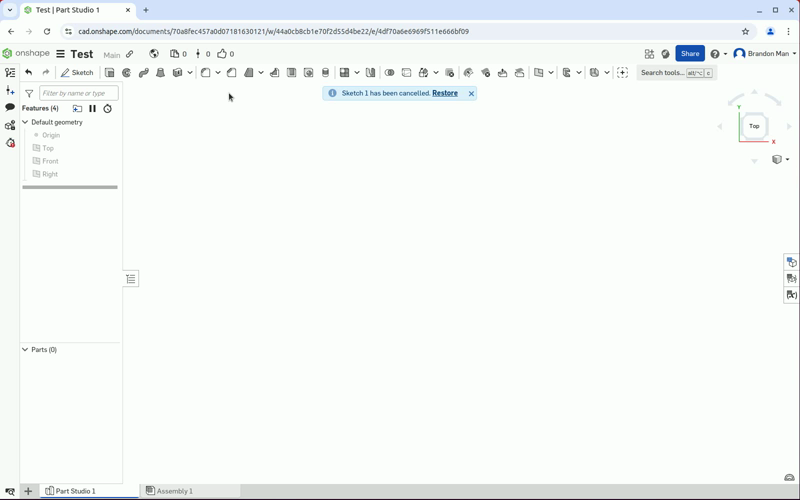
mouse_move(73, 352)
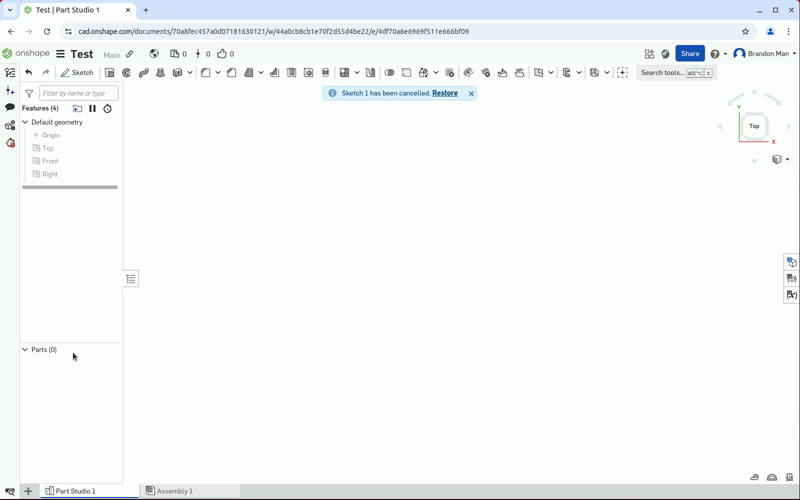
key(y)
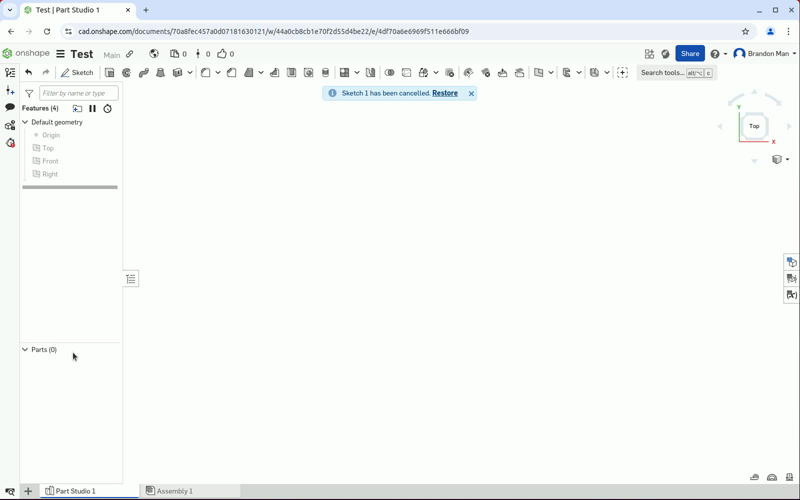
key(shift+p)
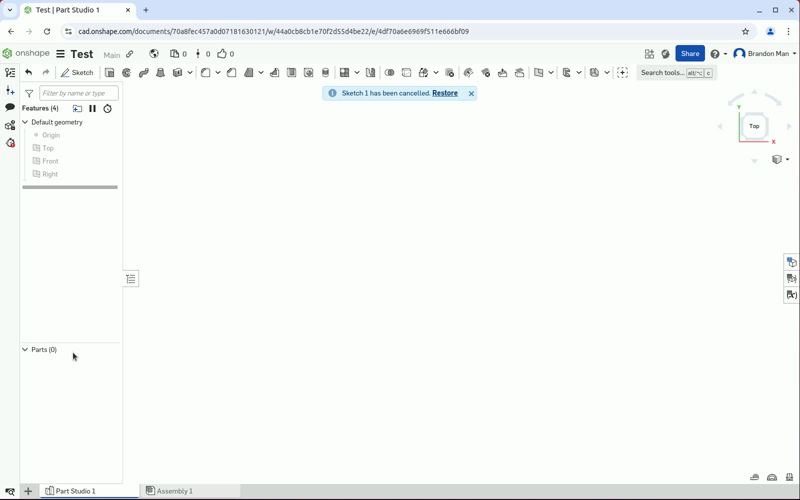
key(space)
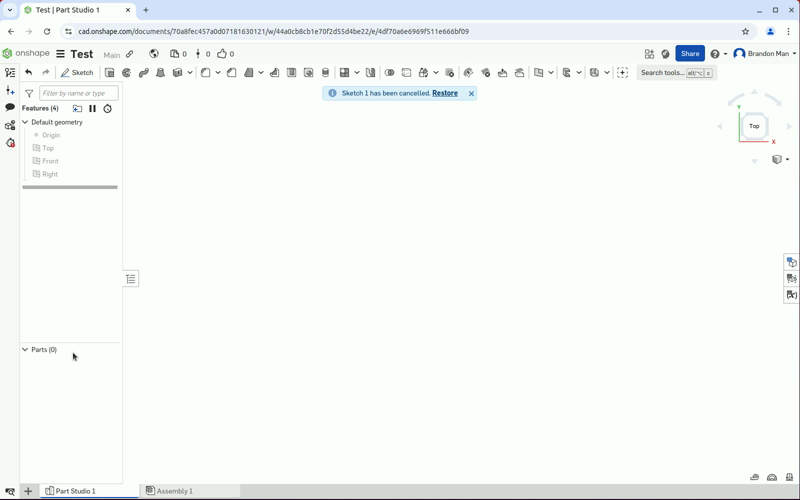
key_down(shift)
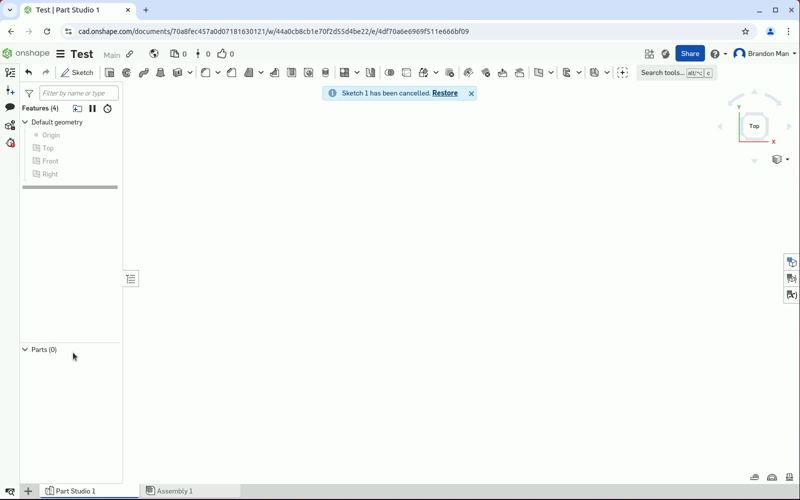
key(up)
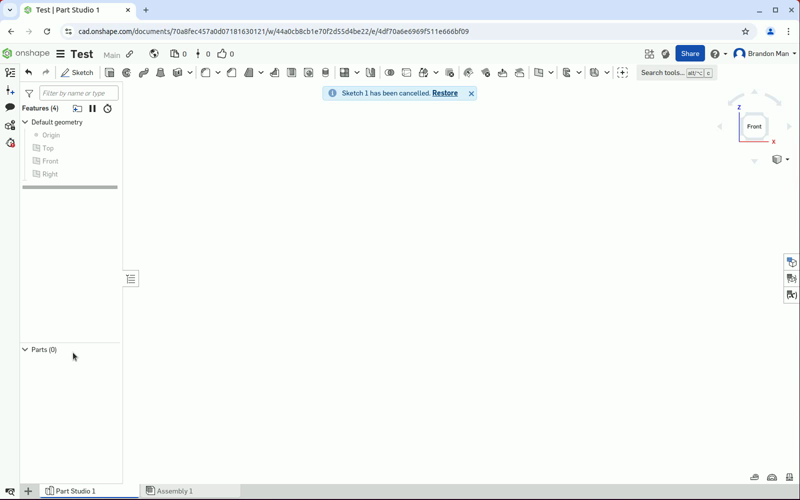
key_up(shift)
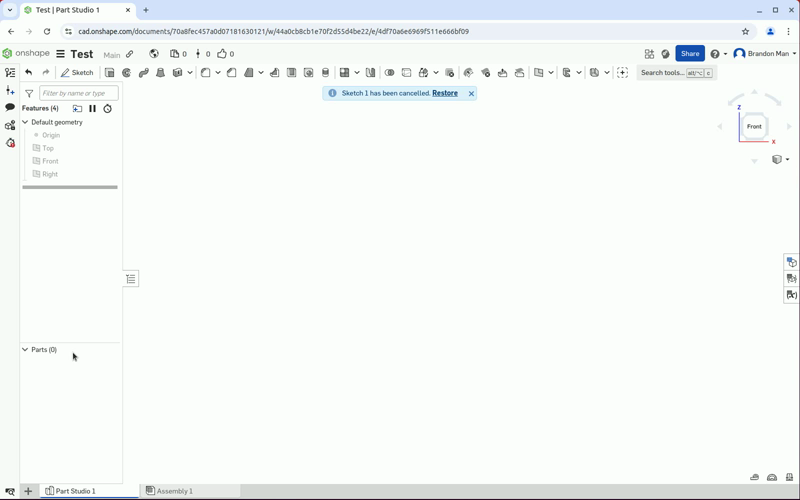
mouse_move(73, 352)
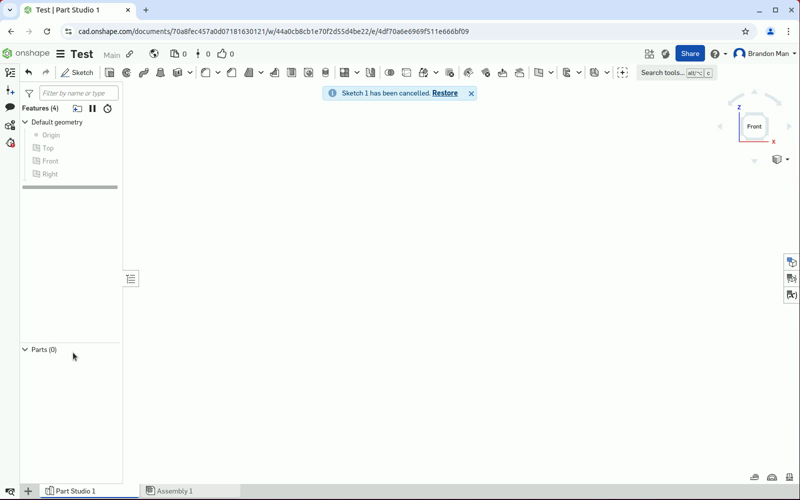
key(shift+y)
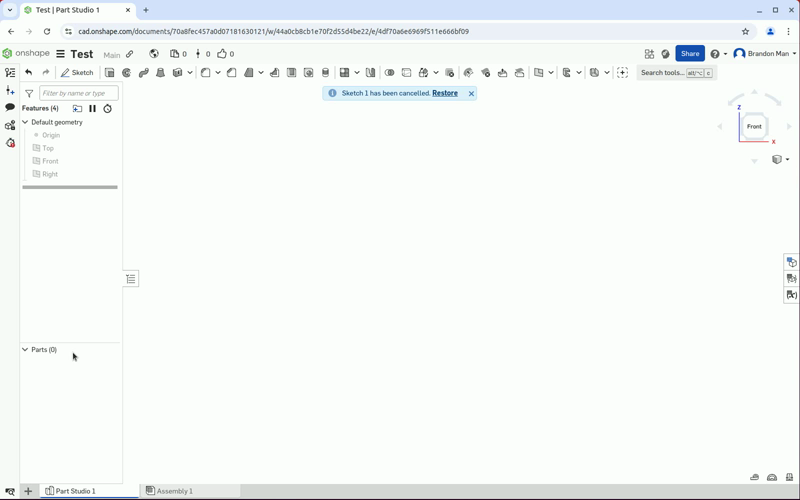
key(shift+s)
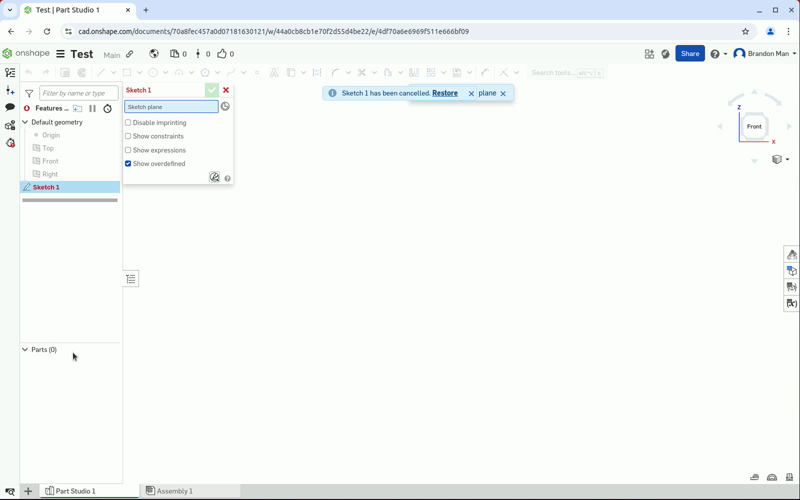
mouse_move(73, 163)
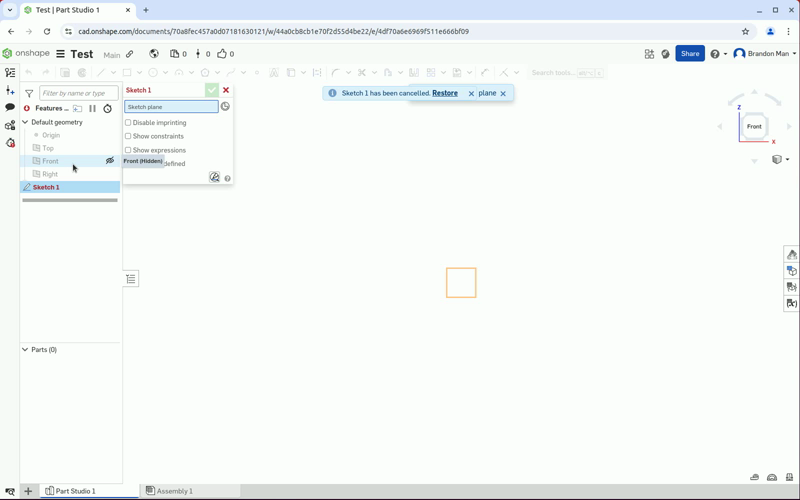
click(73, 163)
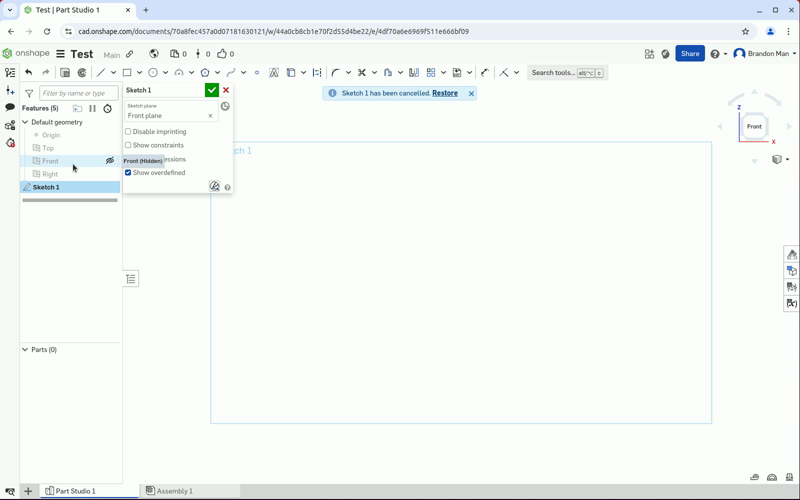
mouse_move(73, 352)
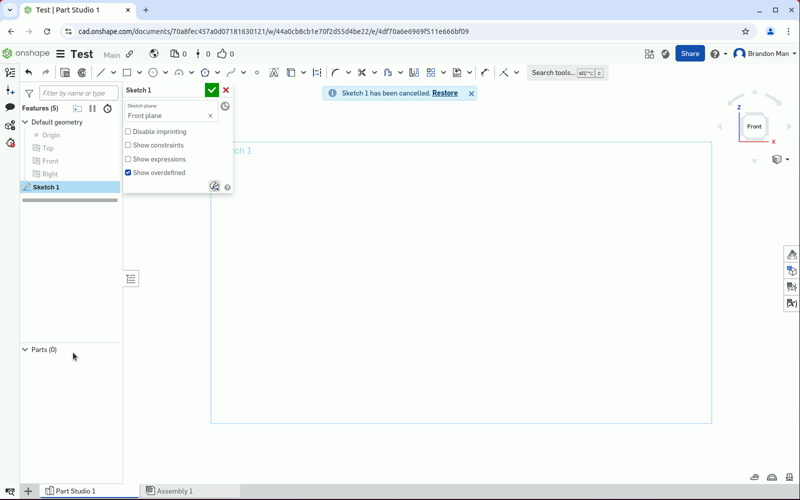
key(y)
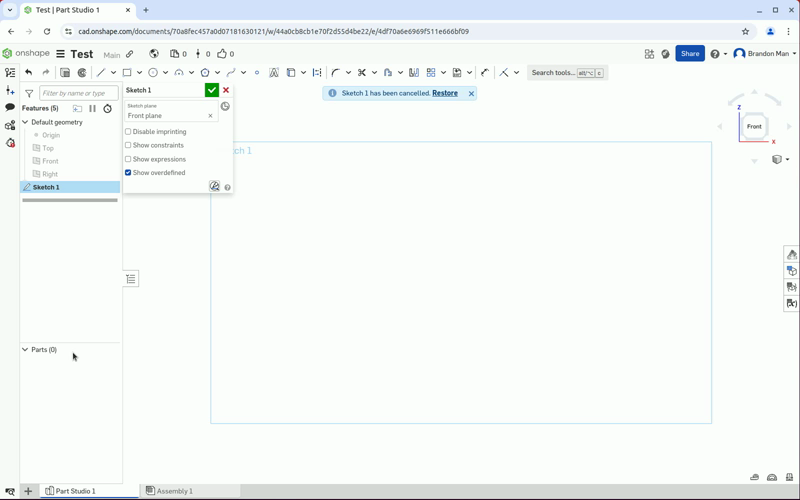
key(l)
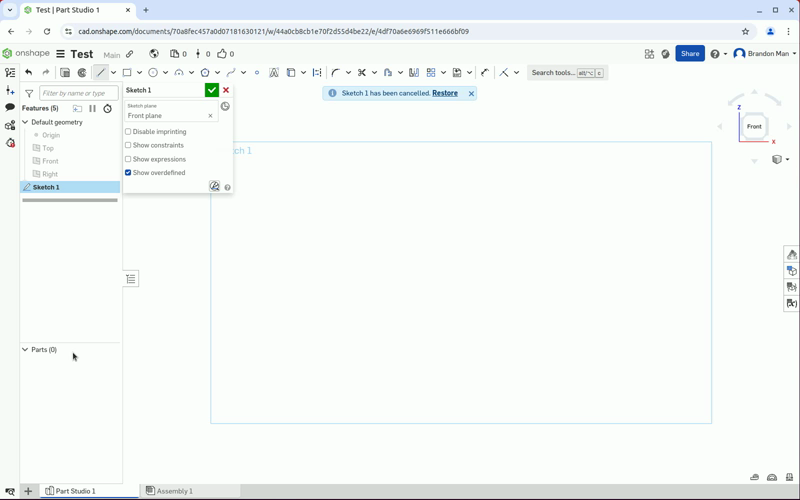
key_down(shift)
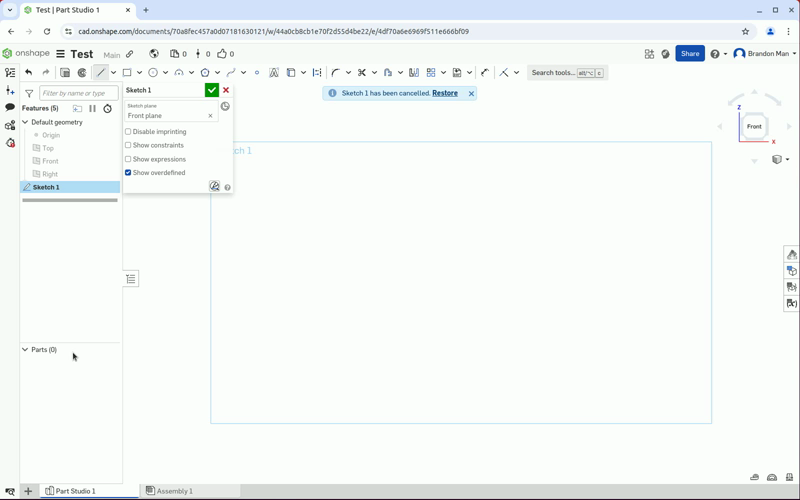
mouse_move(460, 282)
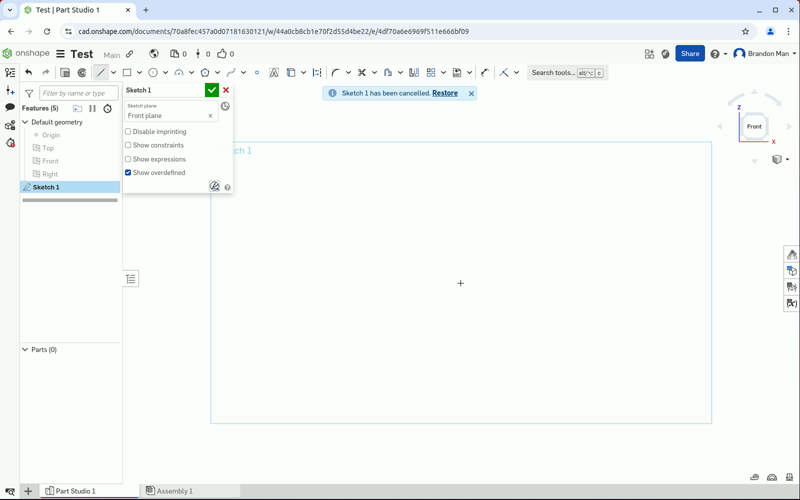
click(460, 282)
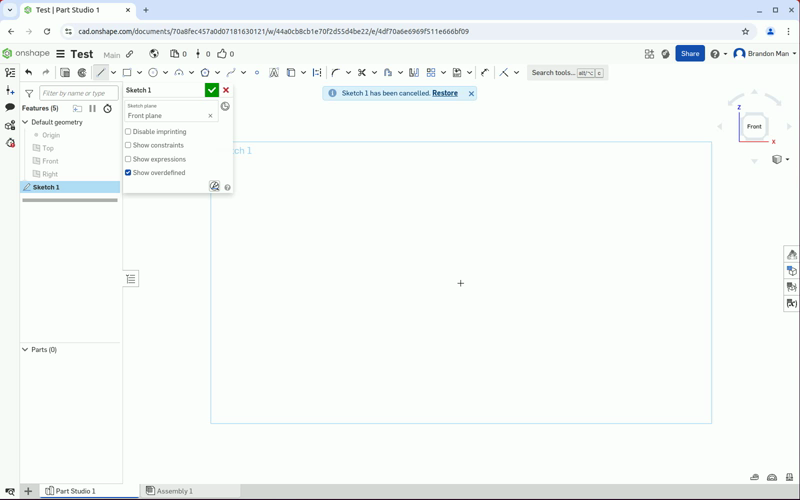
key_up(shift)
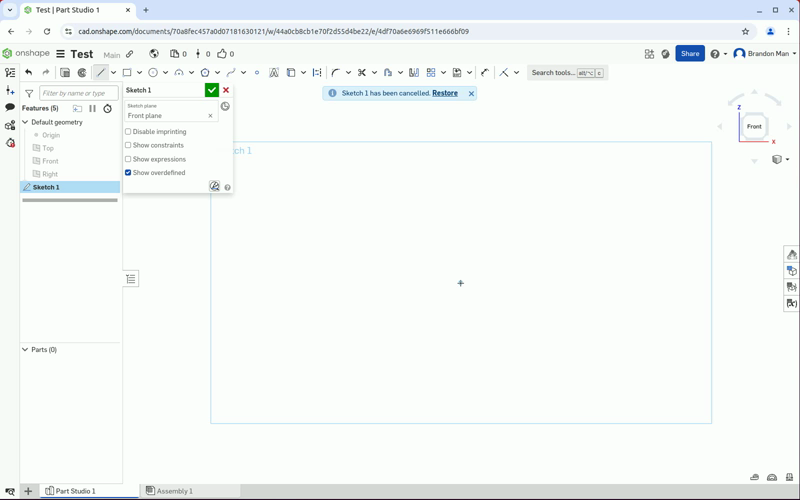
key_down(shift)
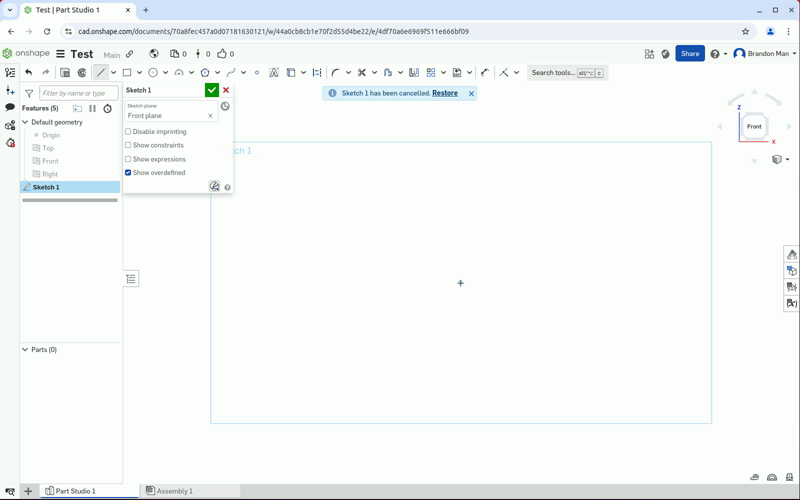
mouse_move(573, 282)
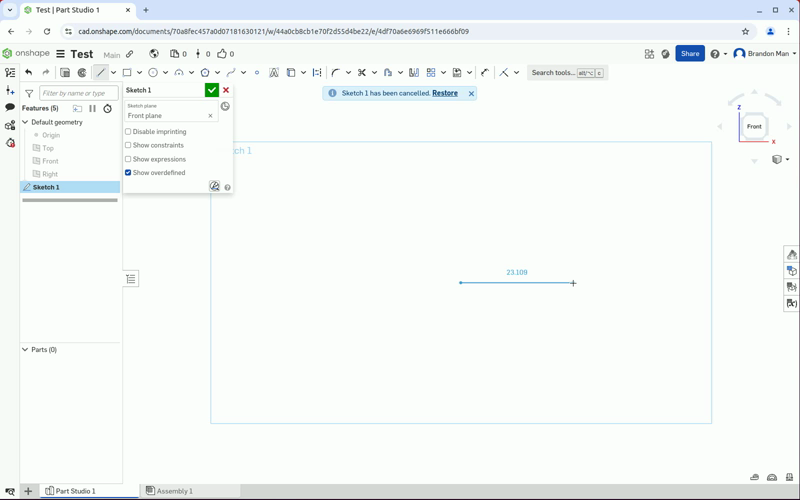
click(573, 282)
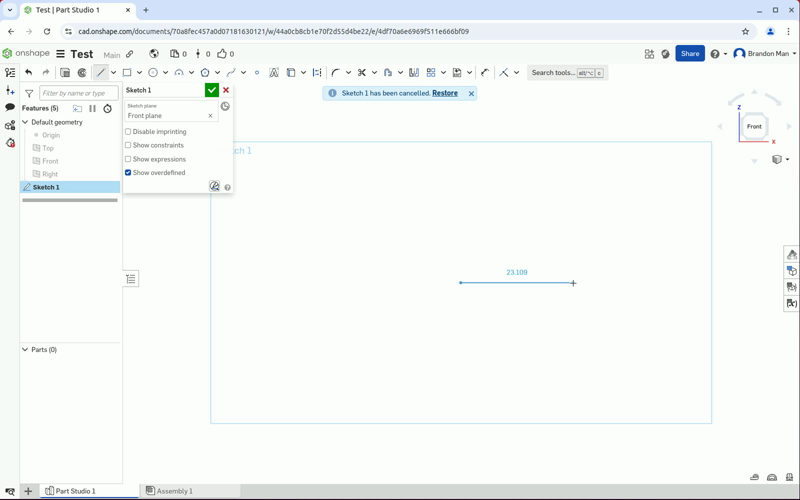
key_up(shift)
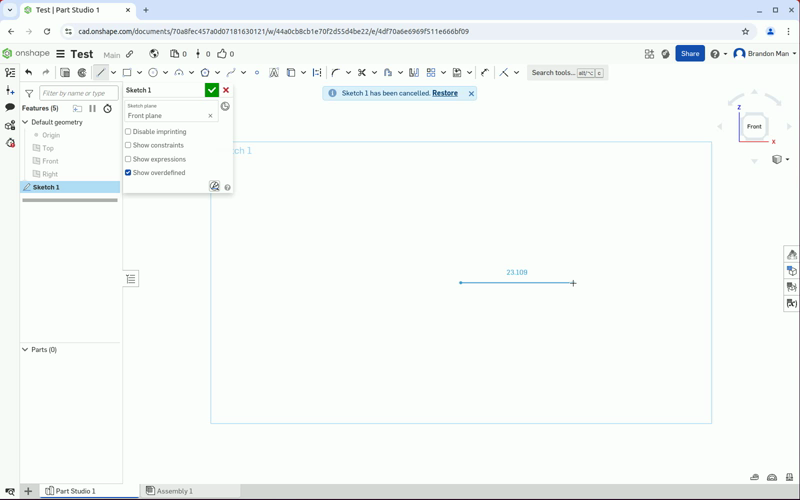
key_down(shift)
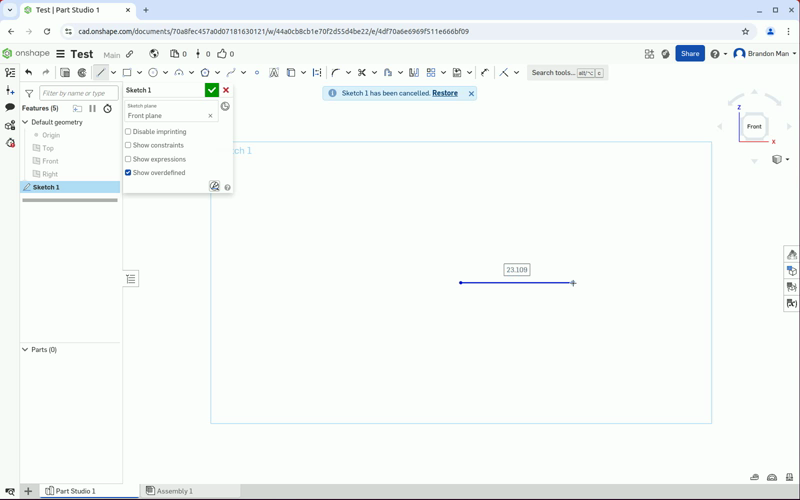
mouse_move(573, 170)
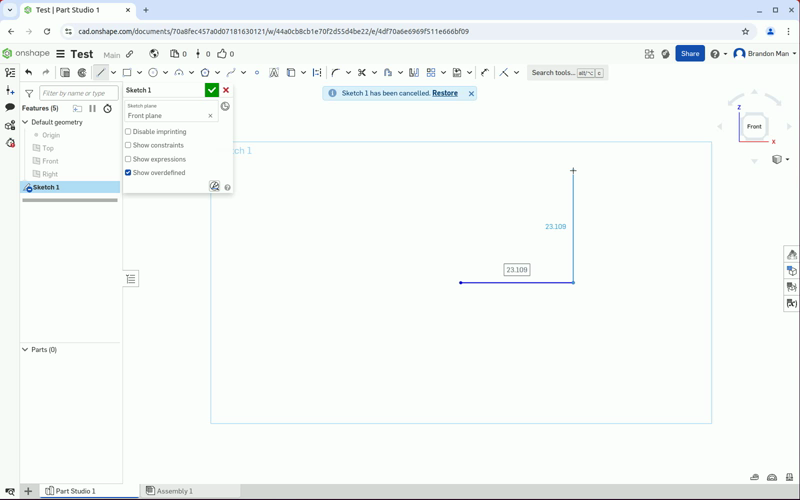
click(573, 170)
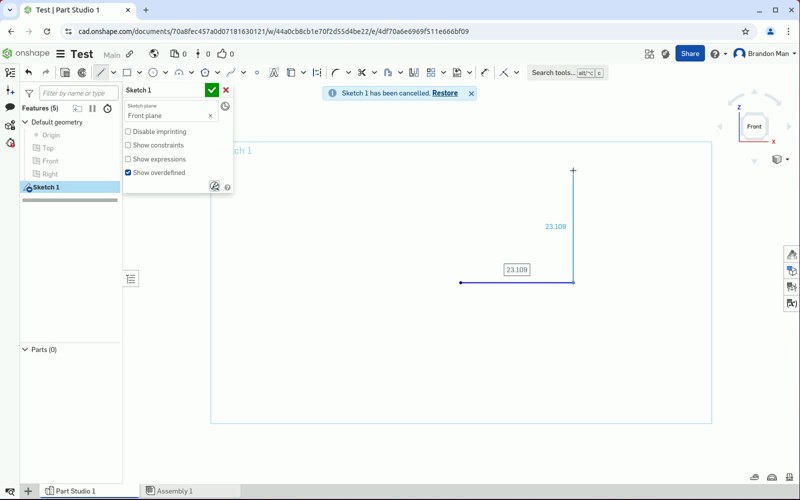
key_up(shift)
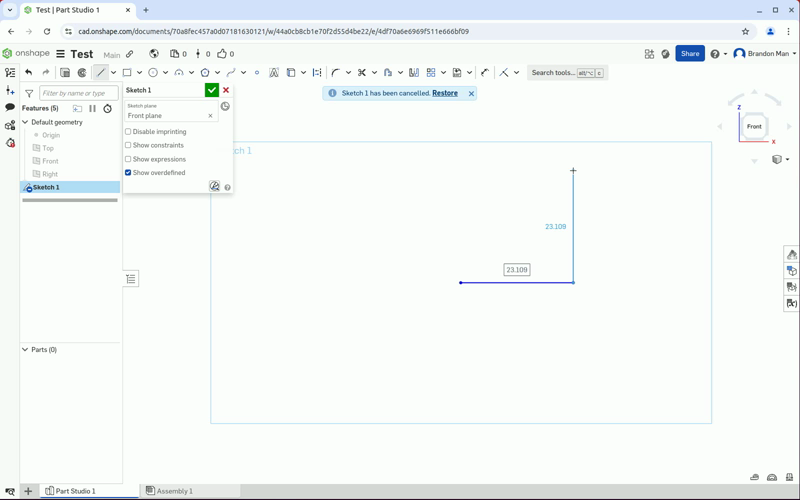
key_down(shift)
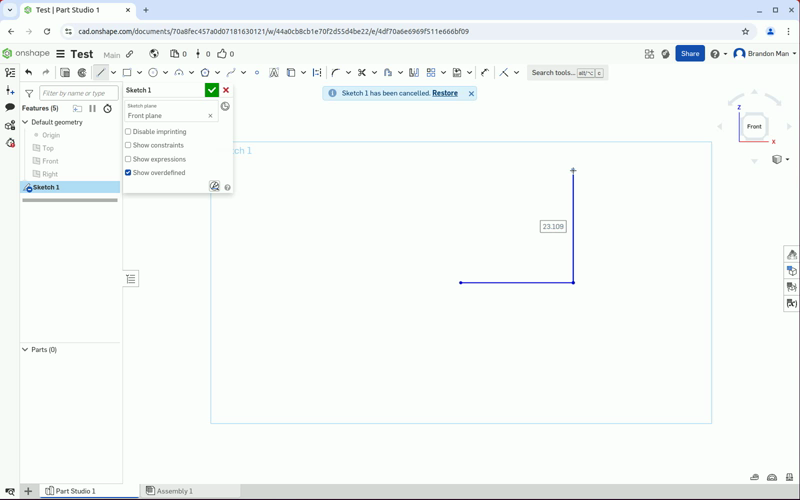
mouse_move(460, 170)
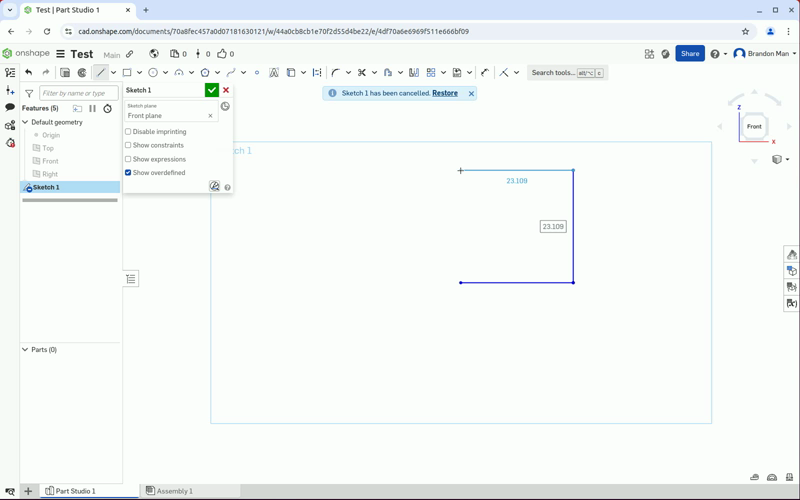
click(460, 170)
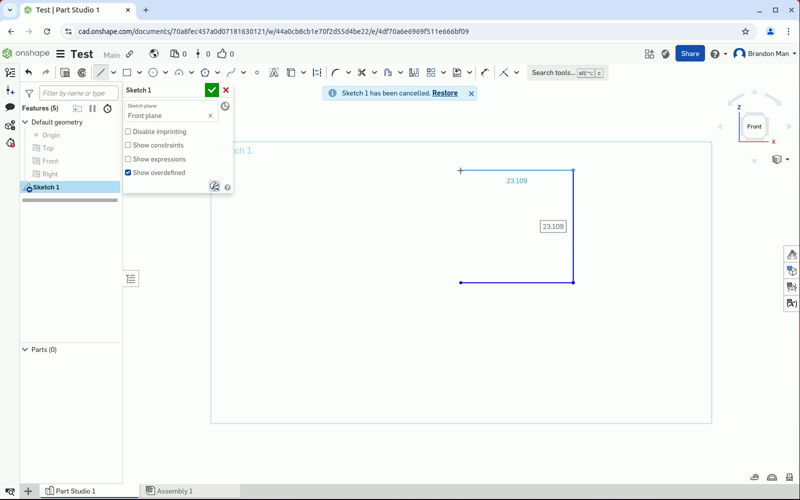
key_up(shift)
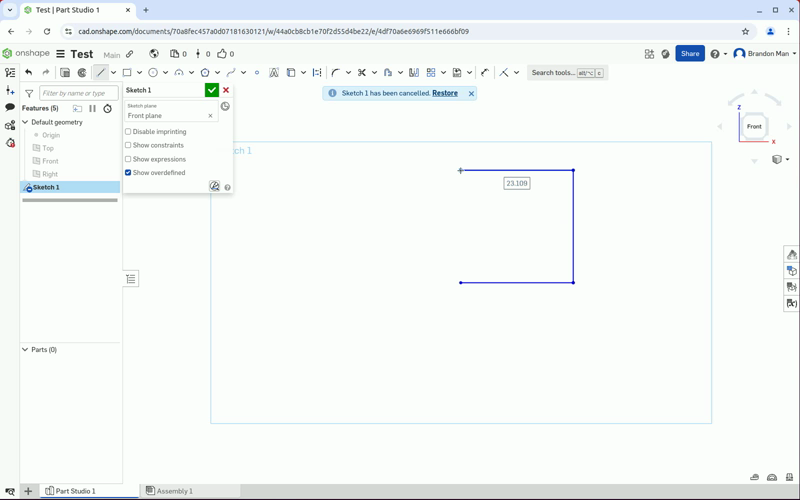
key_down(shift)
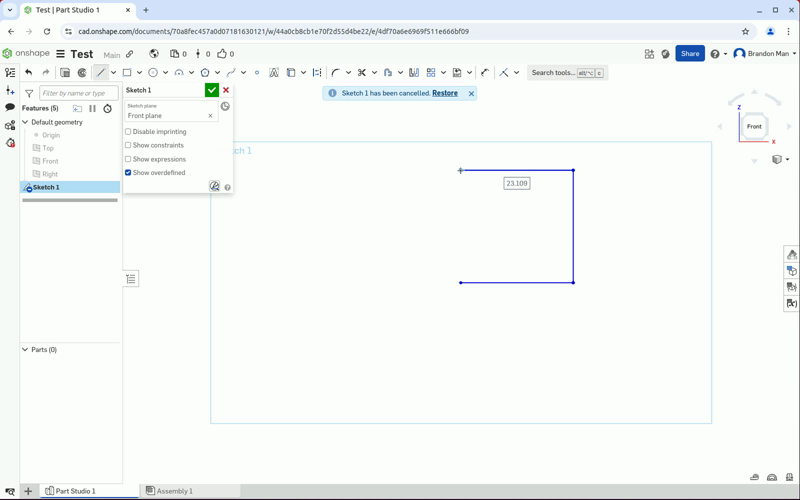
mouse_move(460, 282)
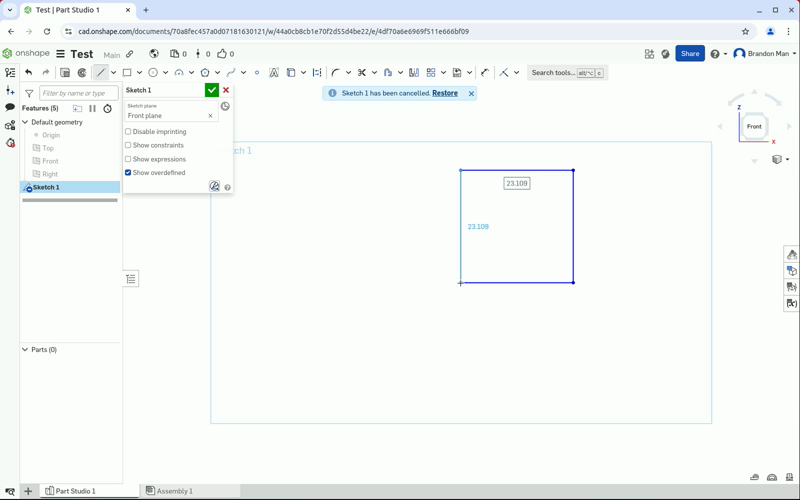
key_up(shift)
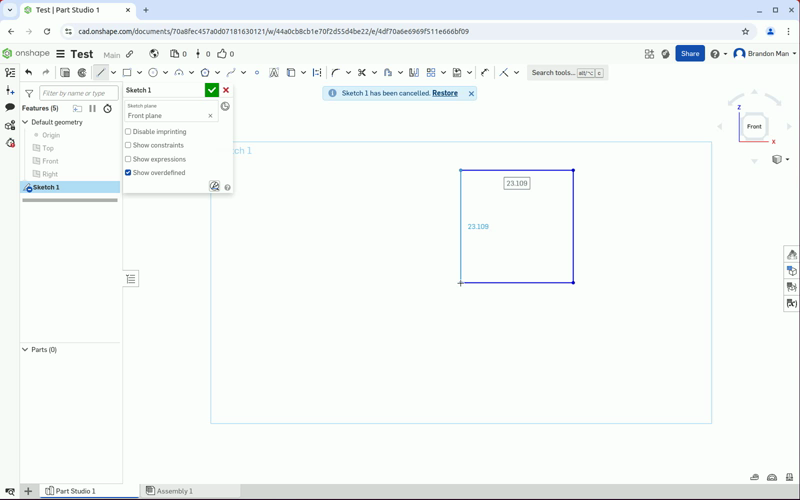
click(460, 282)
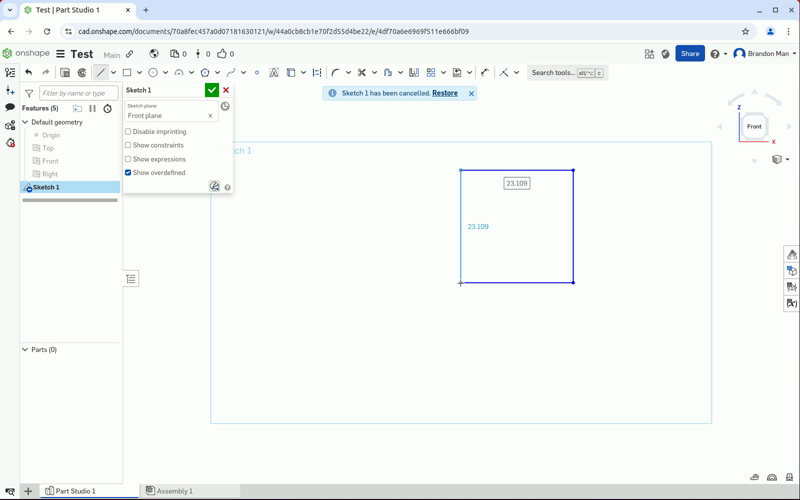
key(esc)
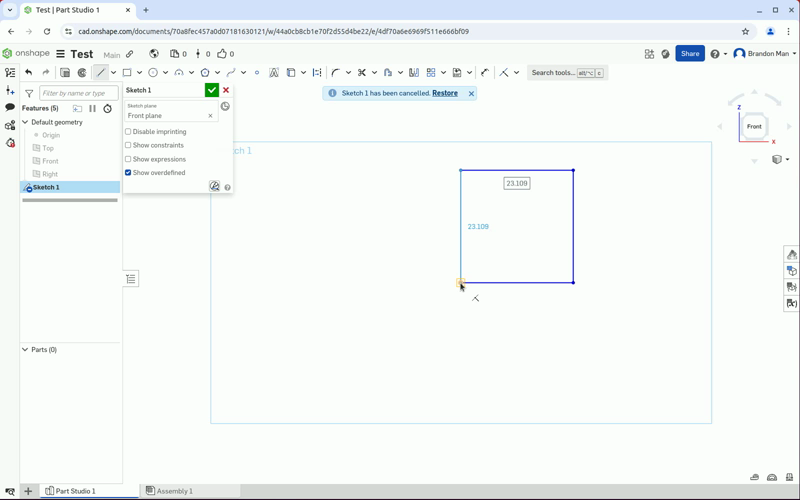
key(c)
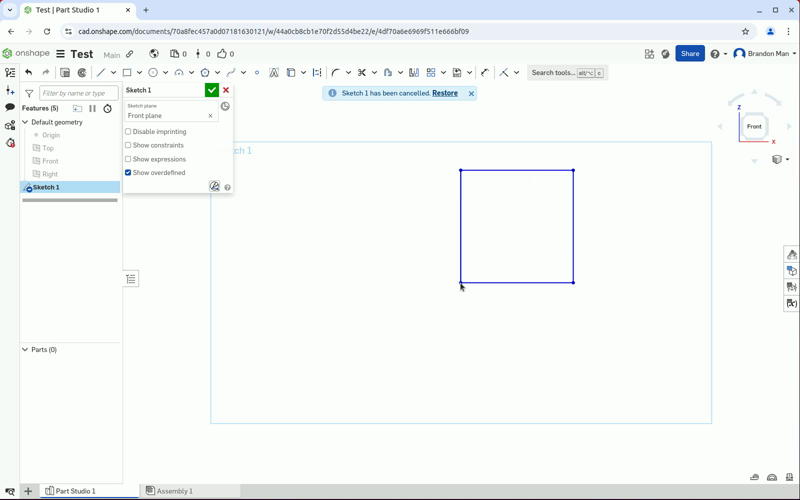
key_down(shift)
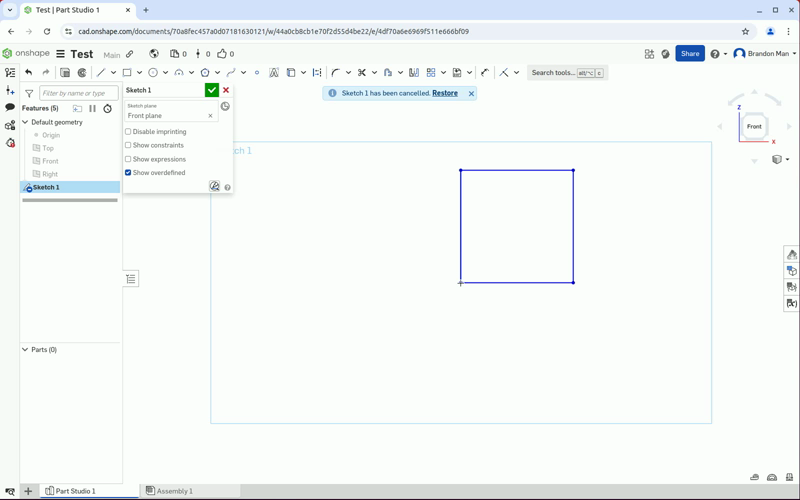
mouse_move(533, 220)
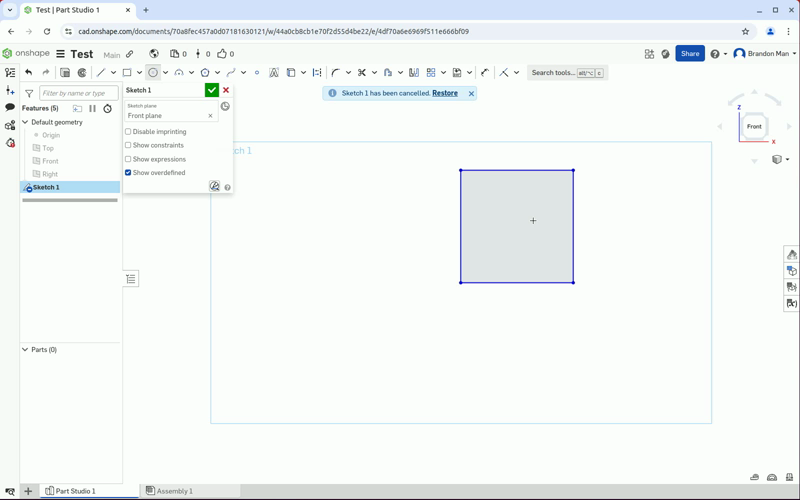
click(533, 220)
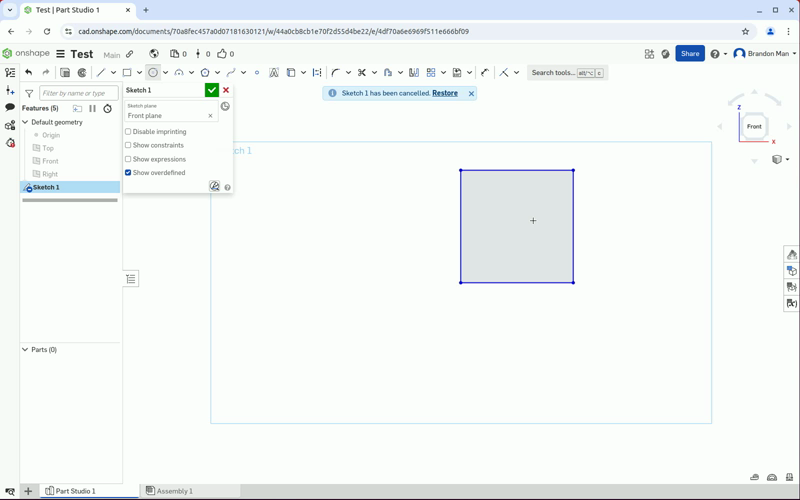
key_up(shift)
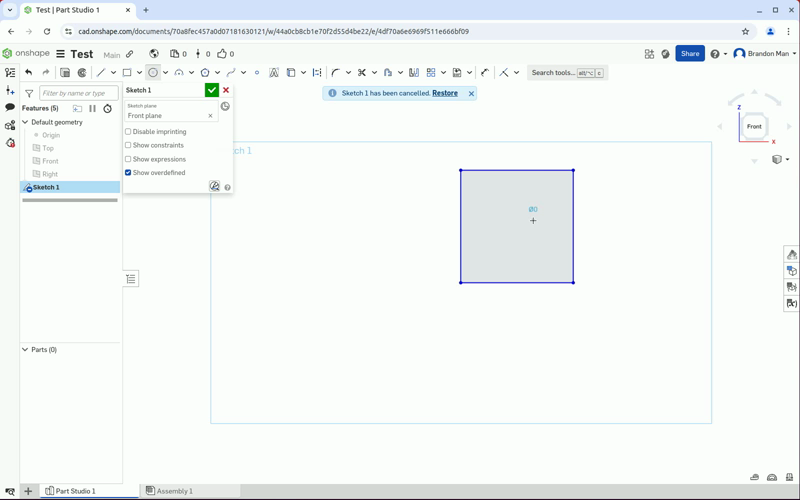
mouse_move(555, 220)
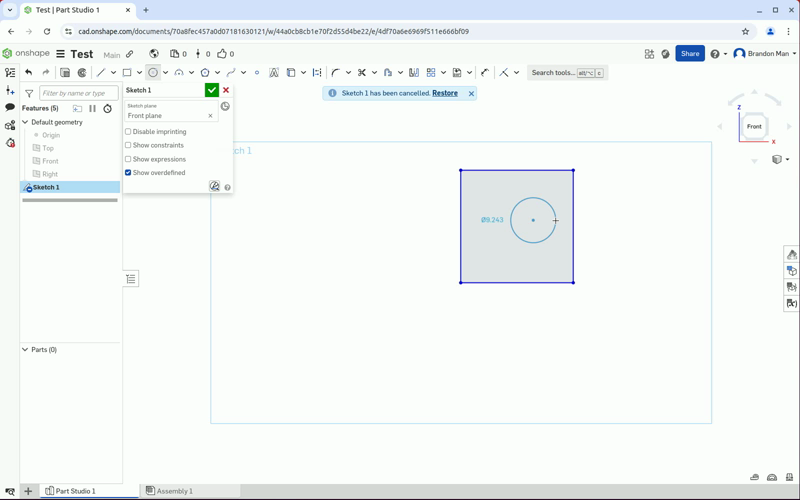
click(555, 220)
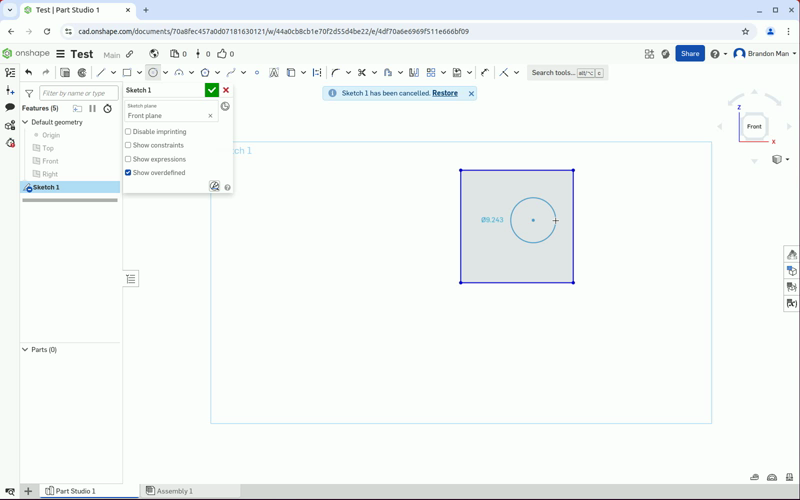
key(esc)
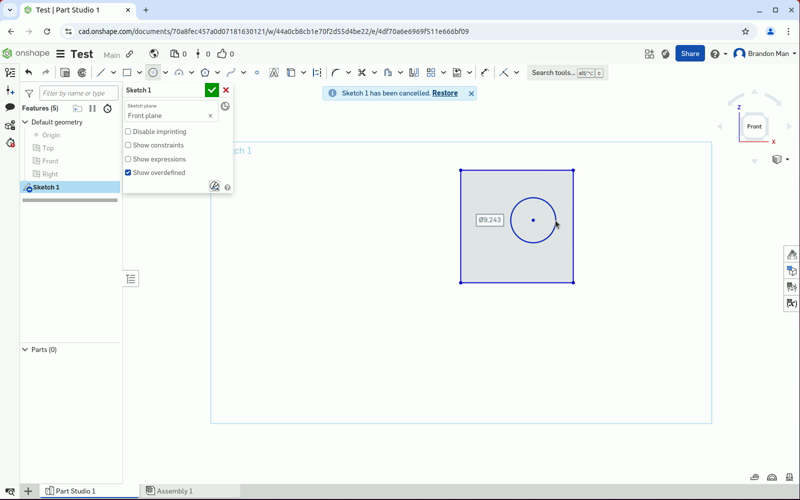
mouse_move(489, 201)
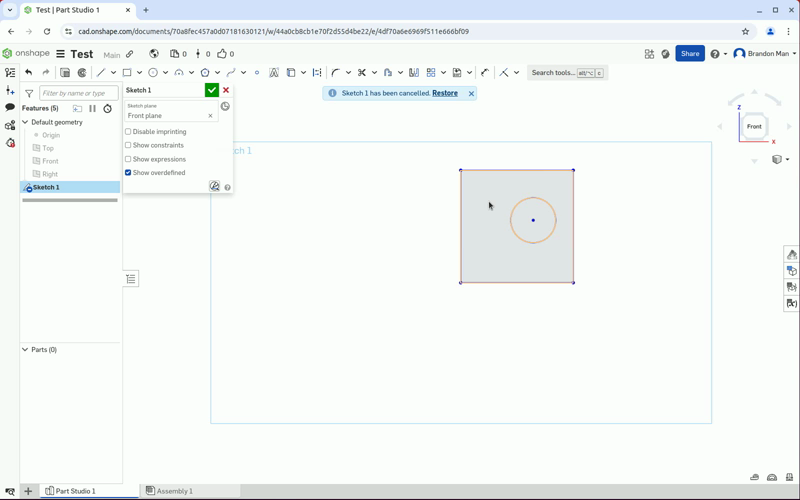
click(489, 201)
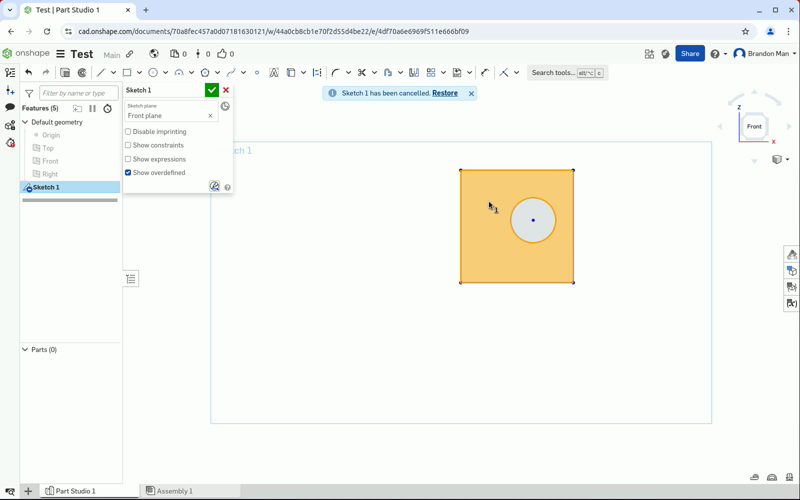
mouse_move(73, 352)
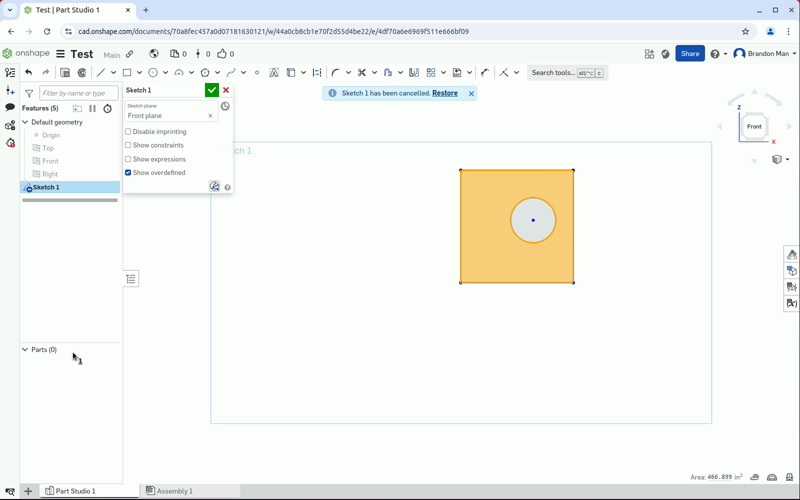
key(shift+y)
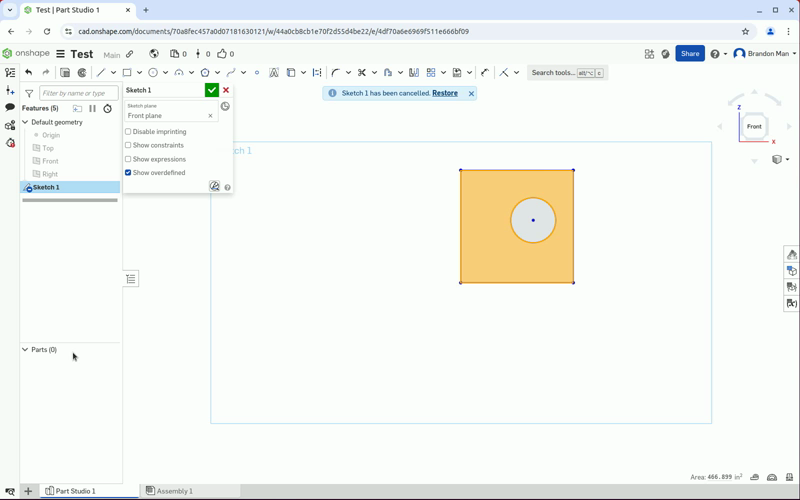
key(shift+e)
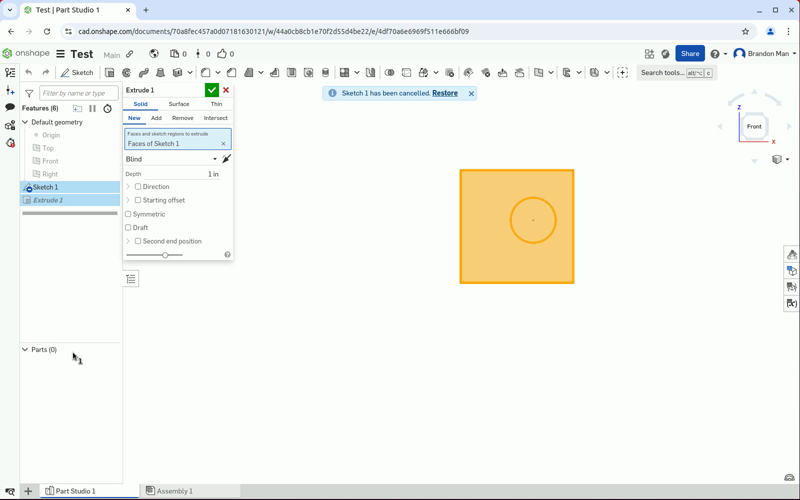
mouse_move(143, 106)
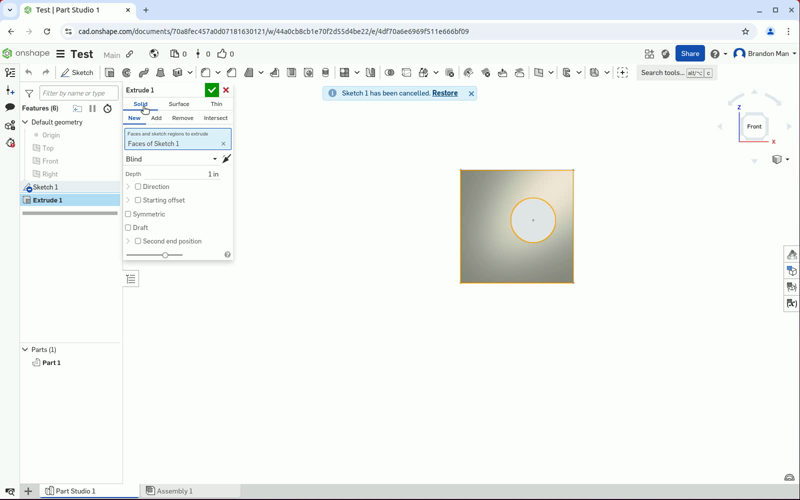
click(143, 106)
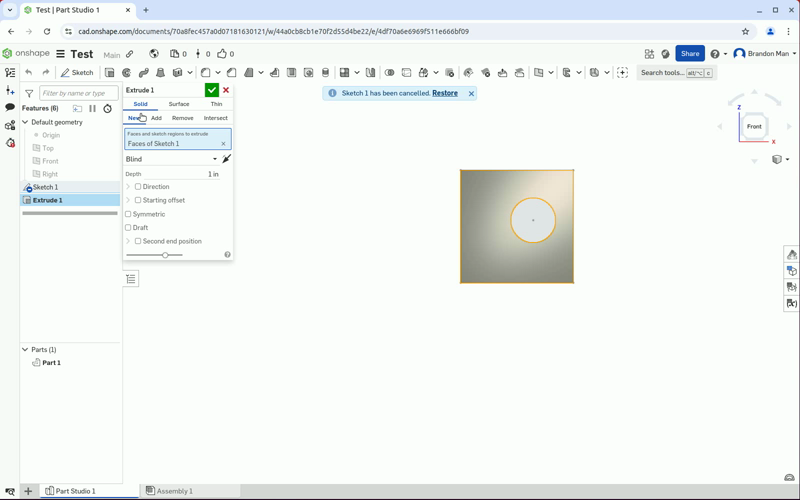
mouse_move(137, 120)
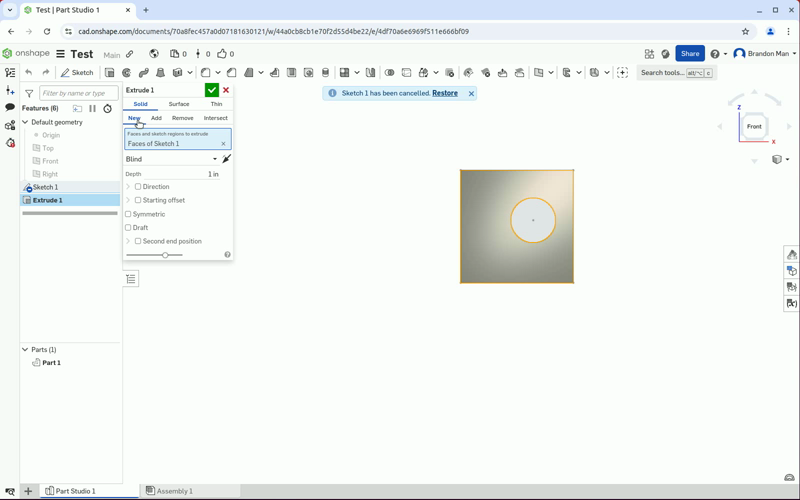
click(137, 120)
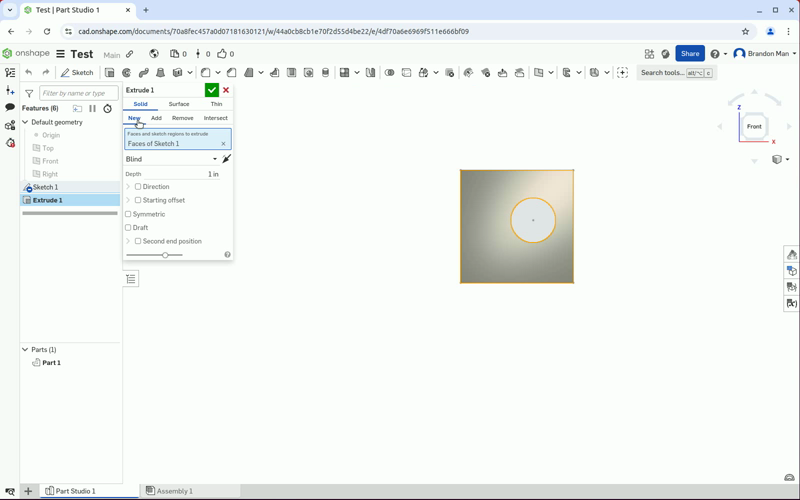
key(tab, 4)
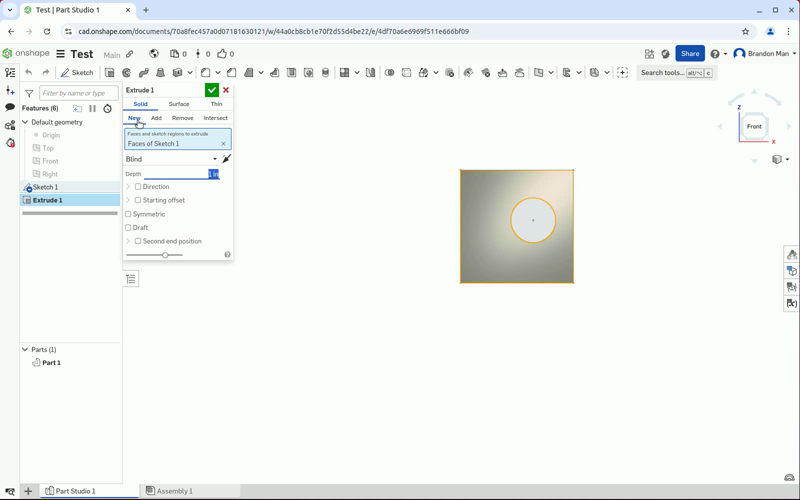
text(11.554)
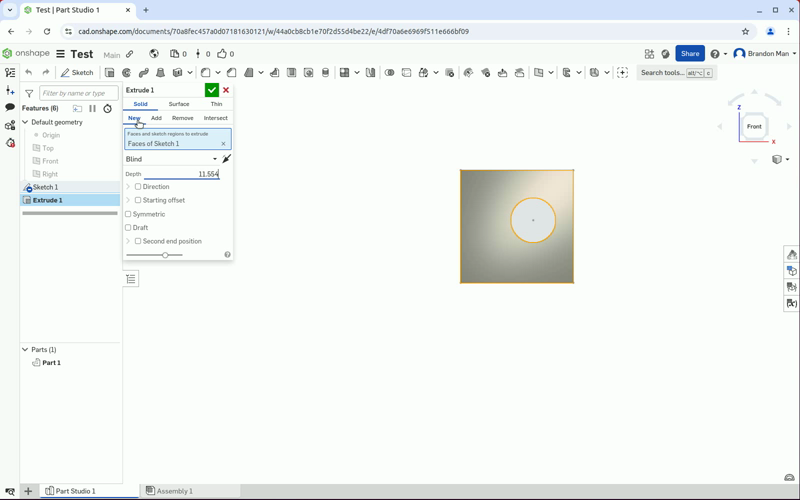
key(enter)
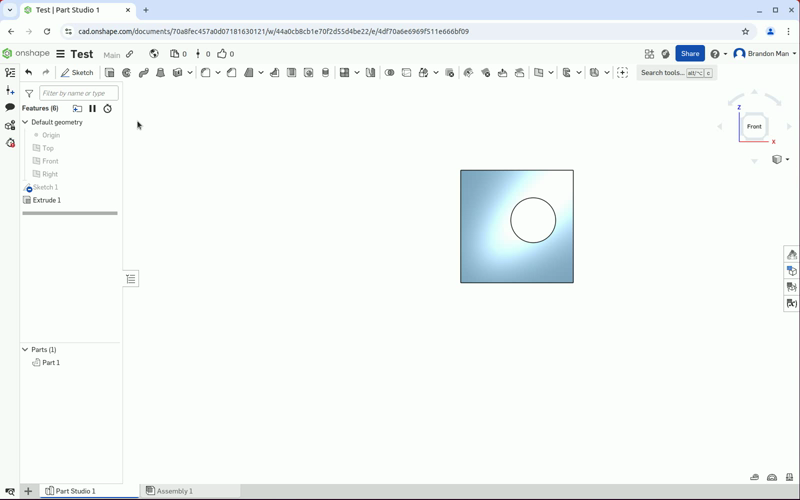
key(shift+h)
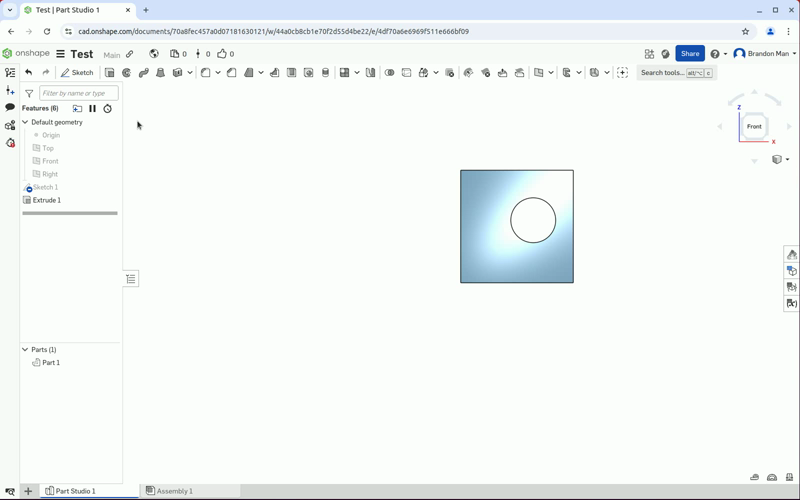
key(shift+h)
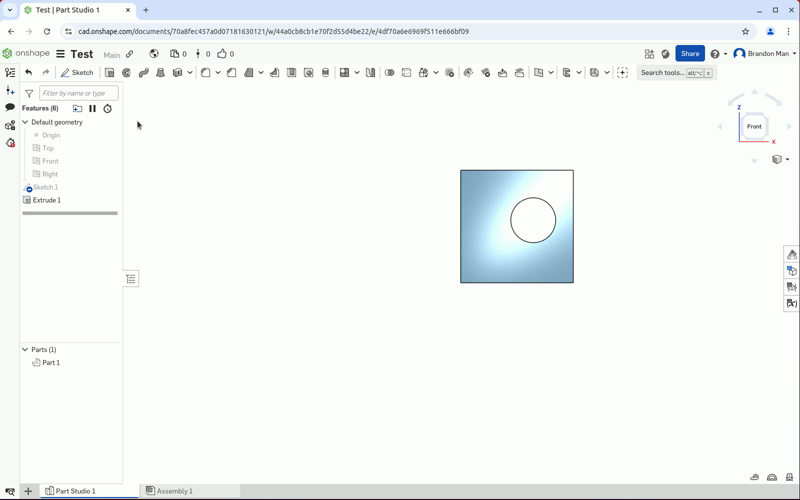
mouse_move(73, 189)
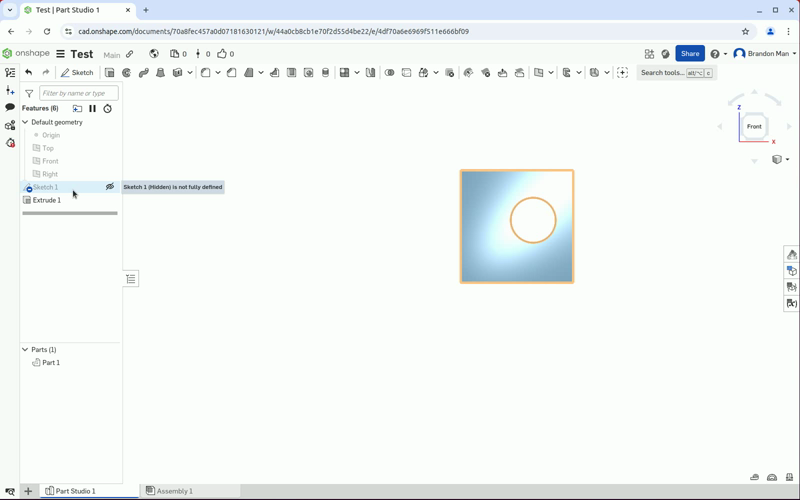
click(73, 189)
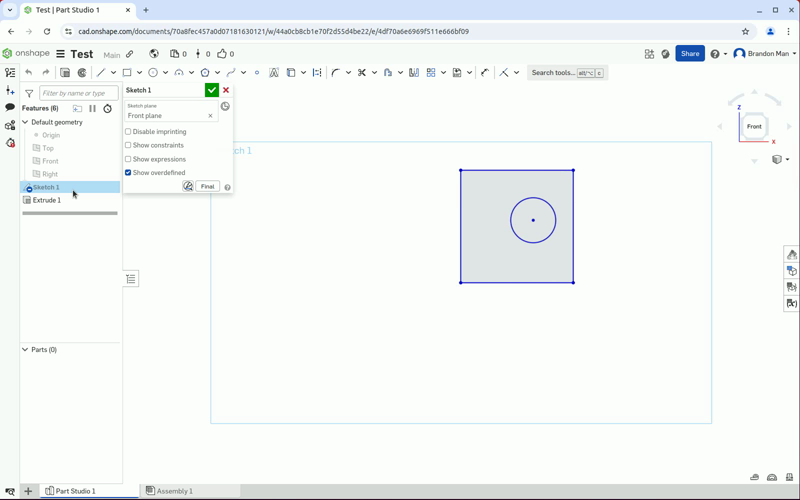
mouse_move(229, 92)
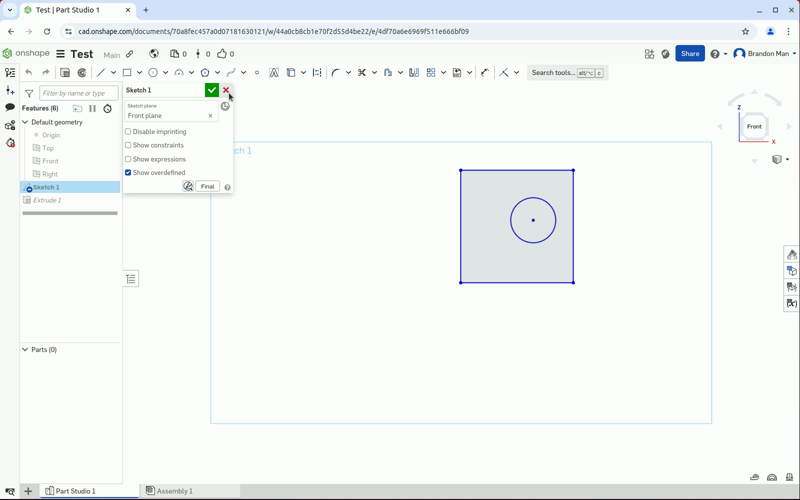
click(229, 92)
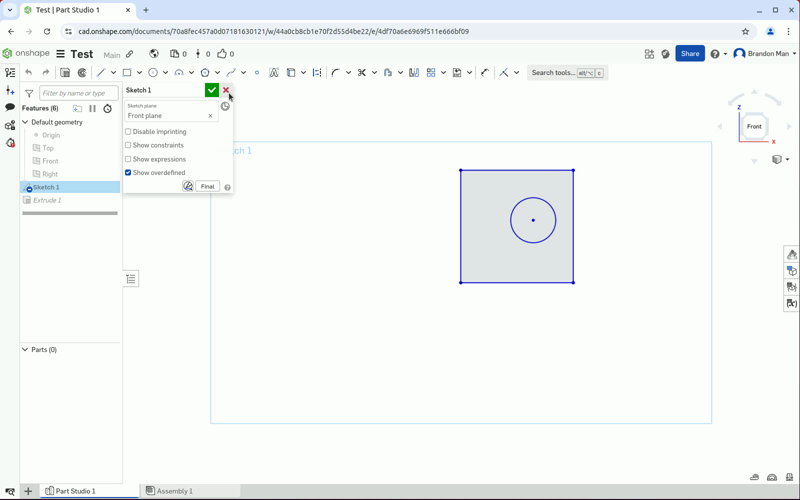
key(shift+s)
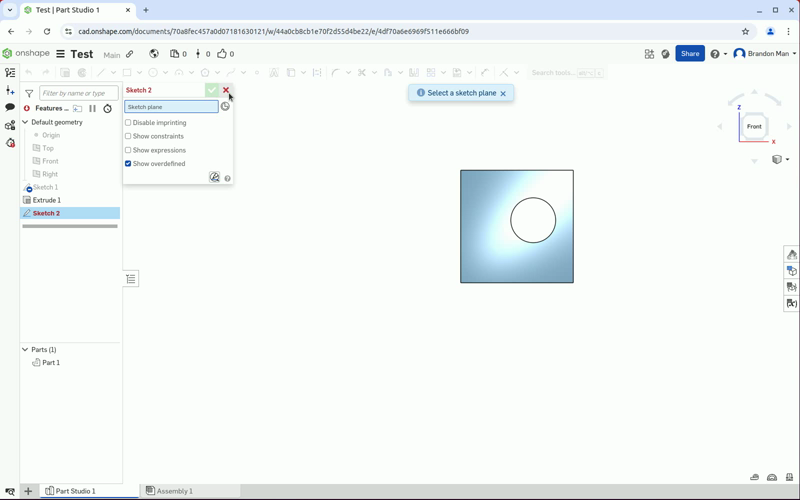
mouse_move(73, 163)
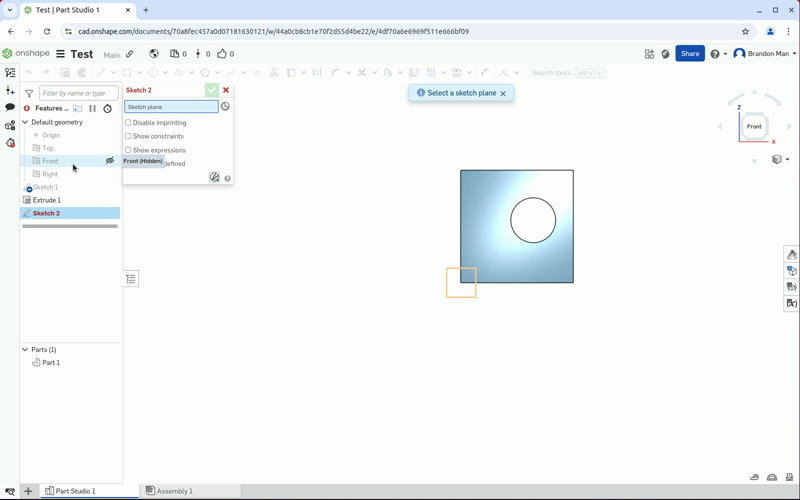
click(73, 163)
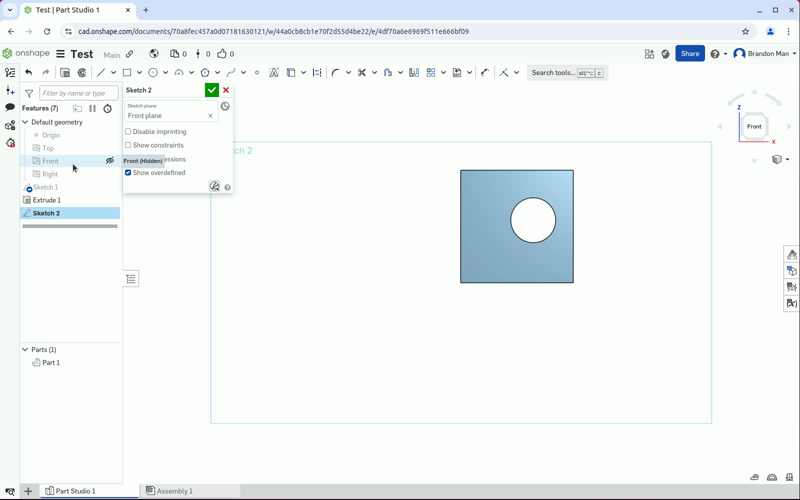
mouse_move(73, 352)
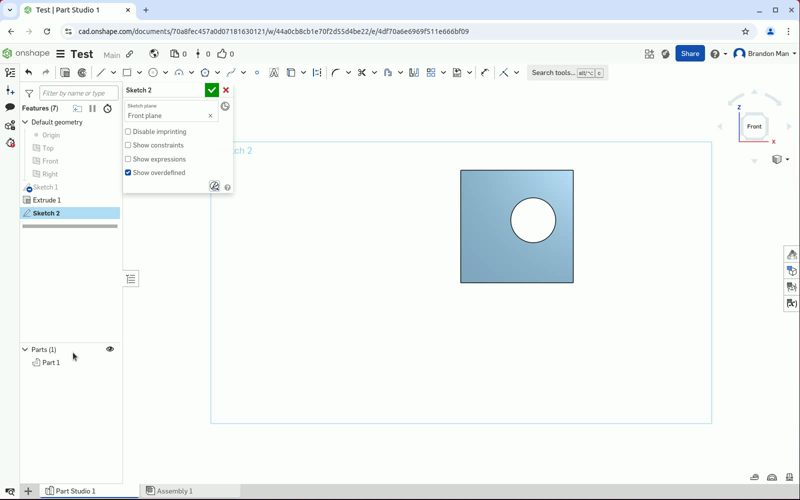
key(y)
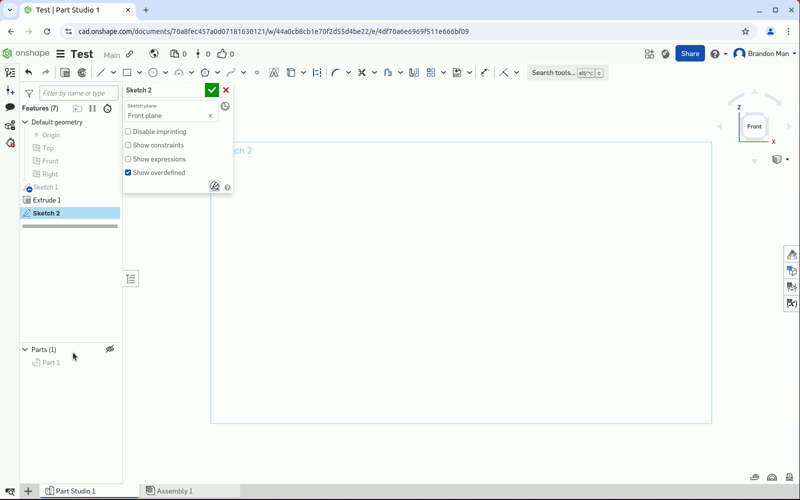
key(c)
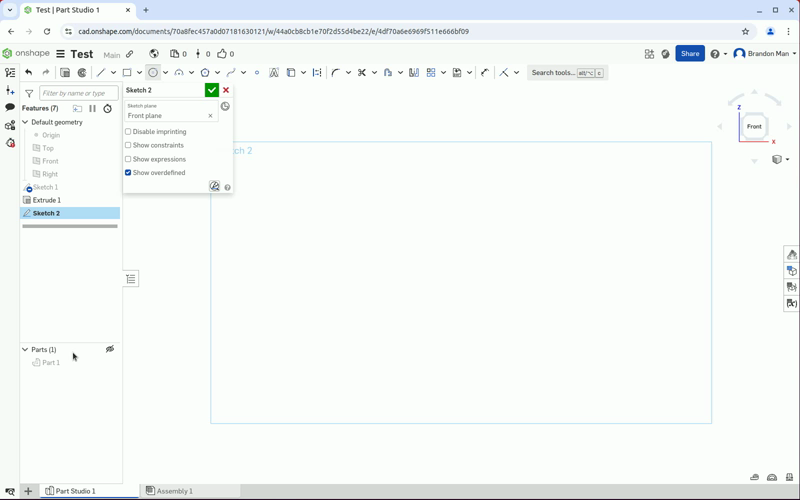
key_down(shift)
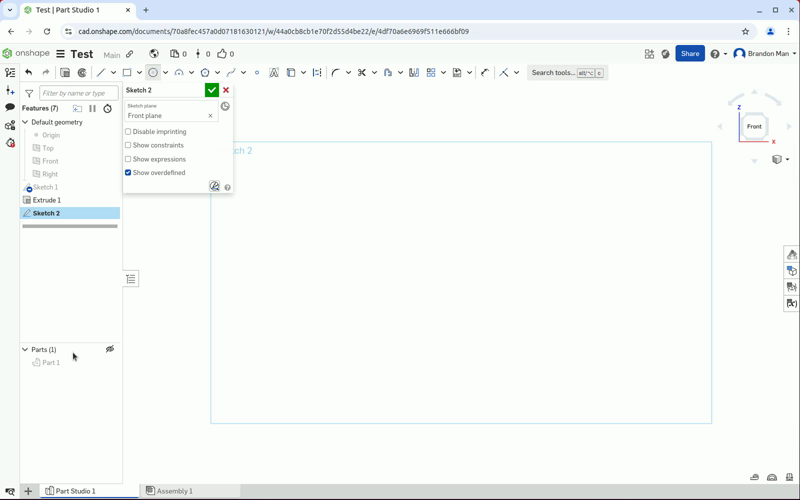
mouse_move(534, 219)
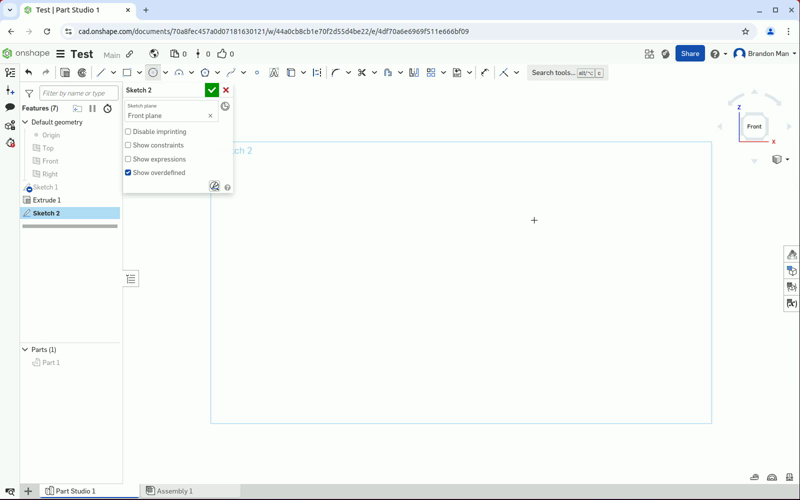
click(534, 219)
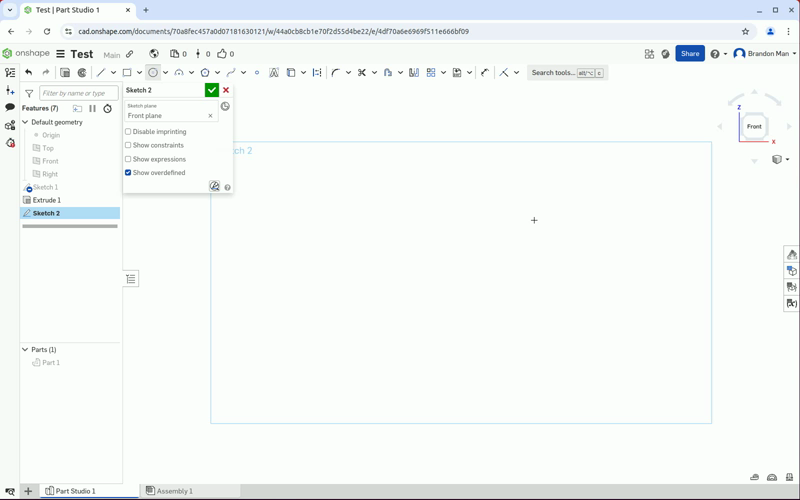
key_up(shift)
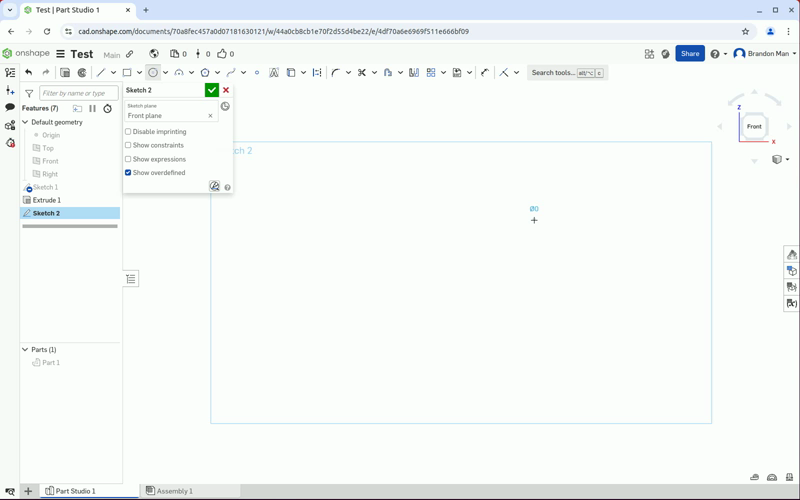
mouse_move(556, 219)
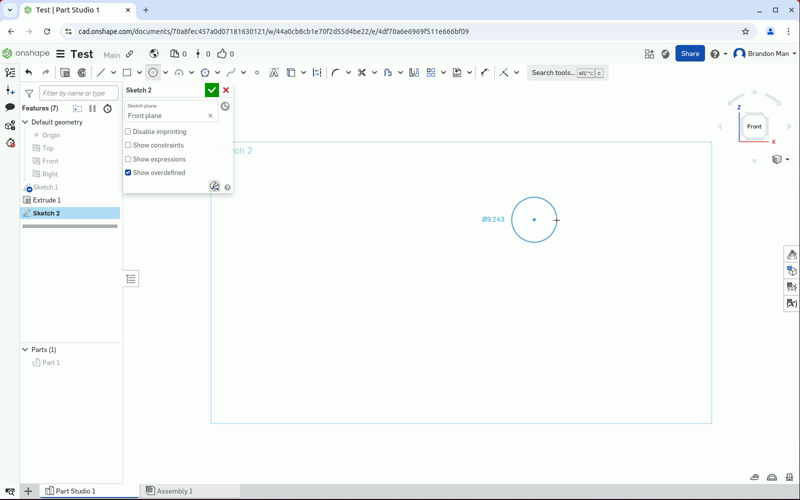
click(556, 219)
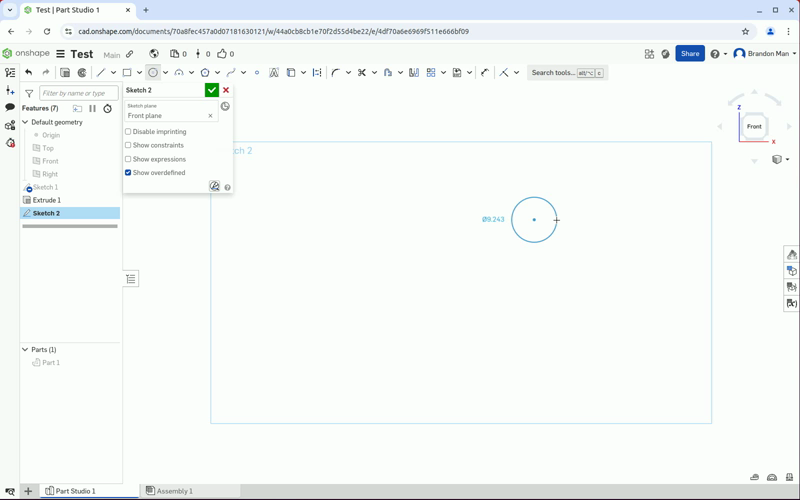
key(esc)
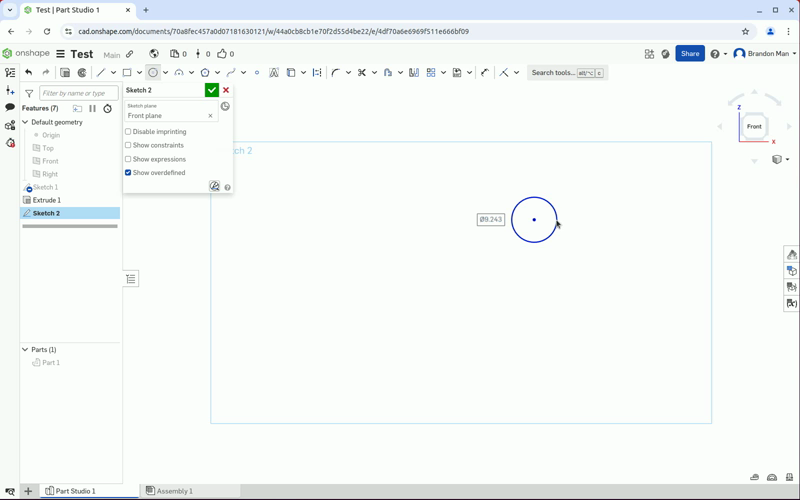
mouse_move(525, 220)
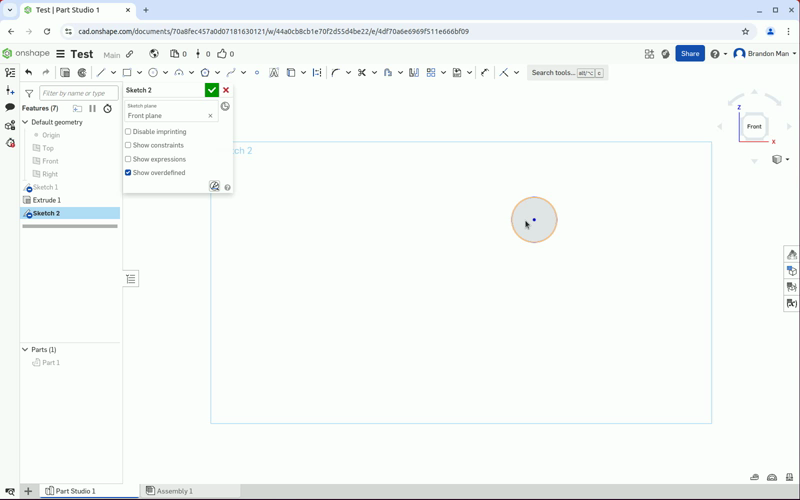
scroll(6)
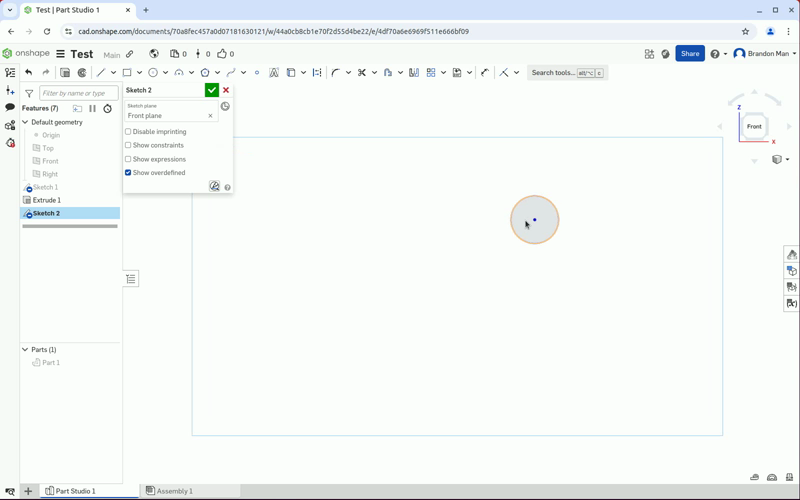
scroll(6)
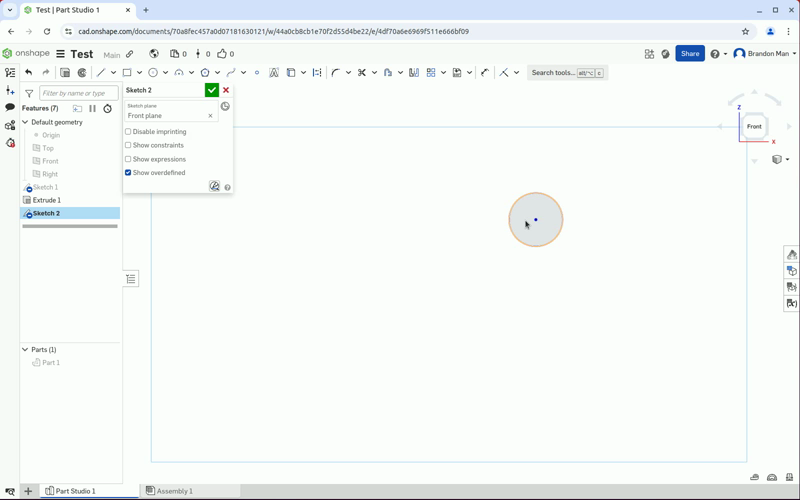
scroll(6)
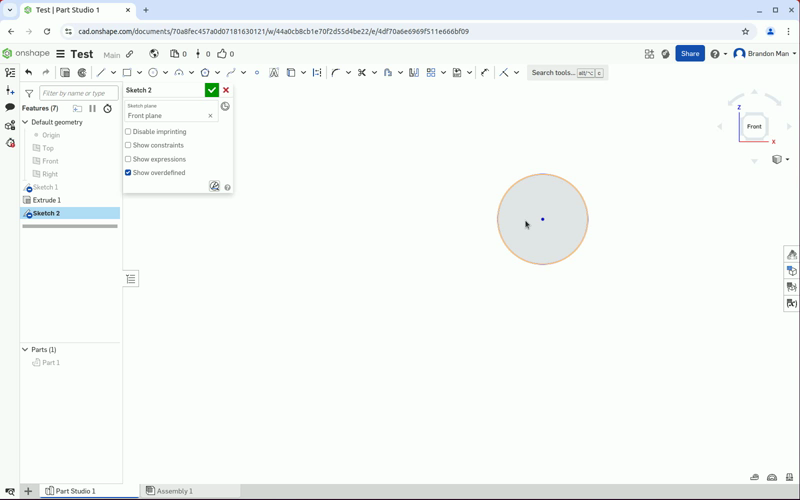
scroll(6)
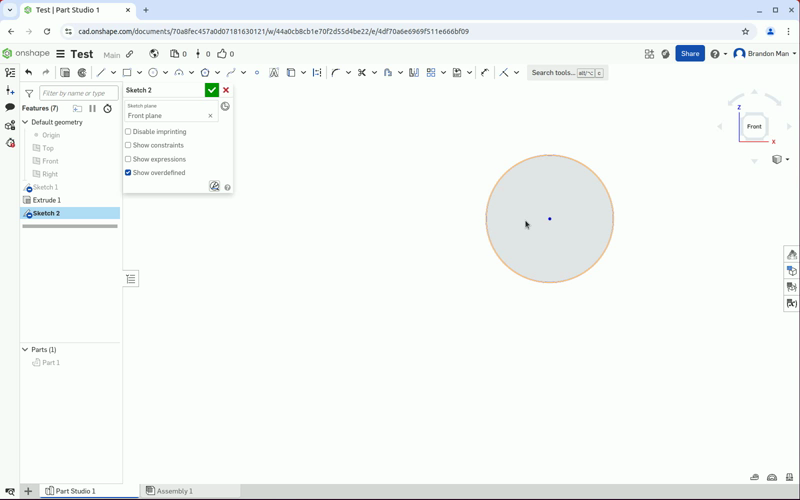
scroll(6)
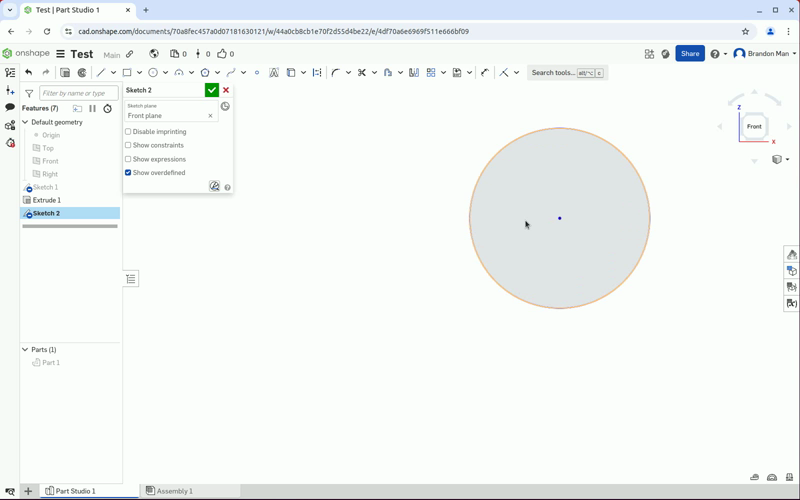
scroll(6)
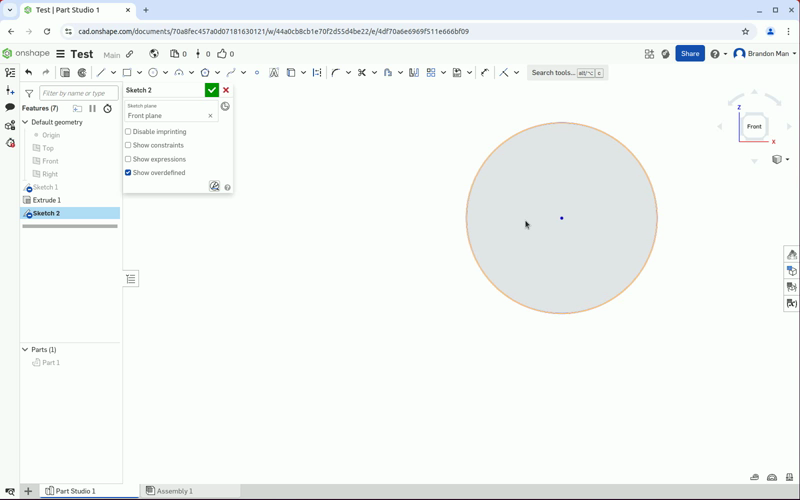
scroll(6)
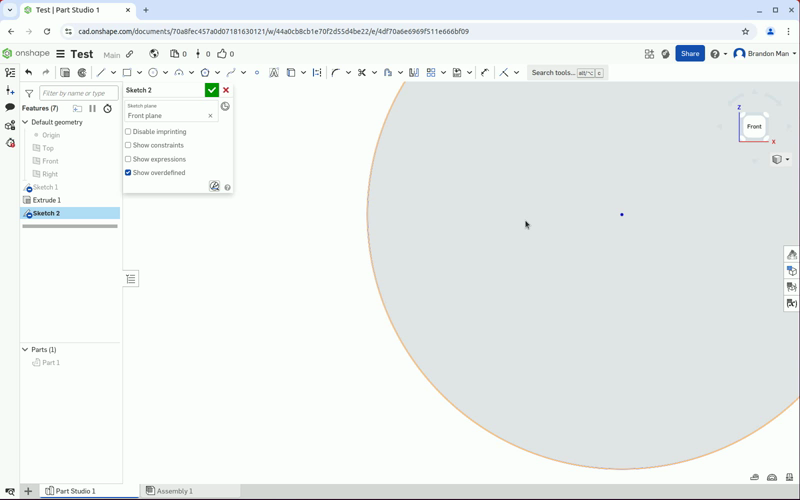
click(525, 220)
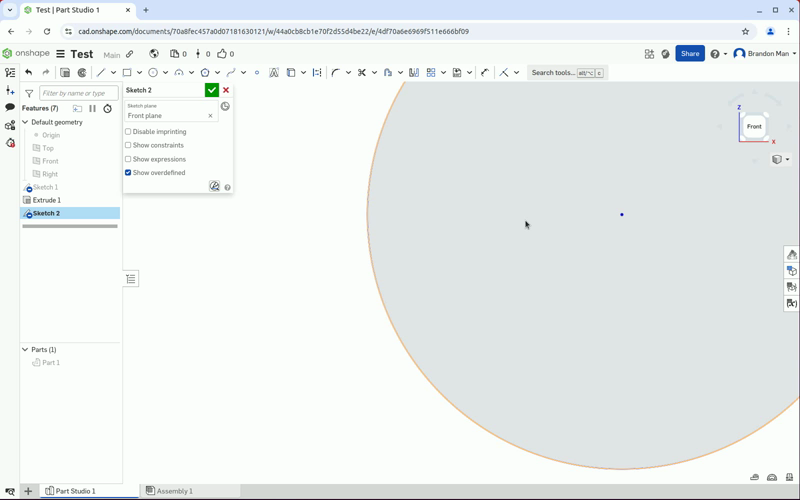
scroll(-6)
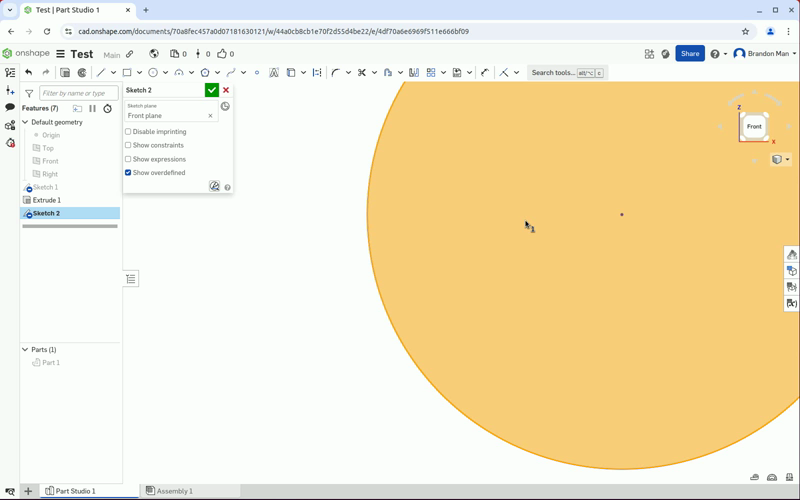
scroll(-6)
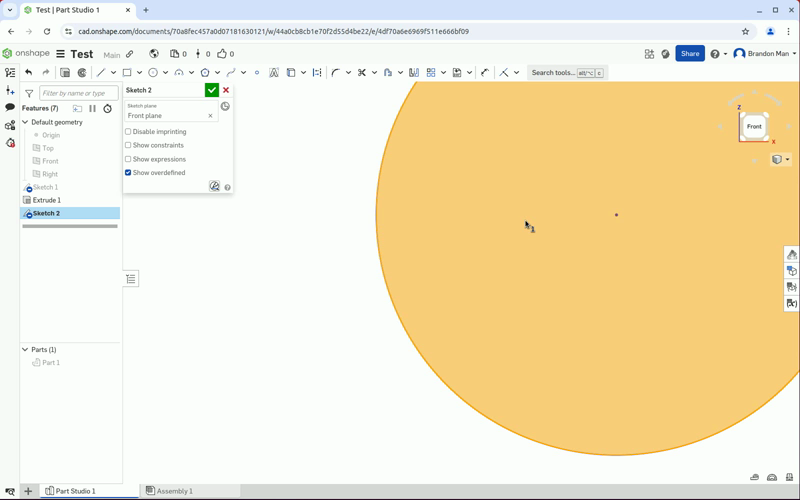
scroll(-6)
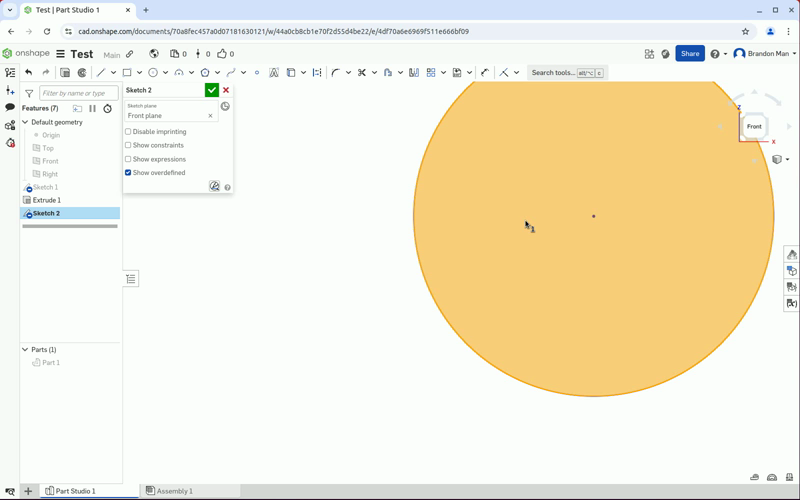
scroll(-6)
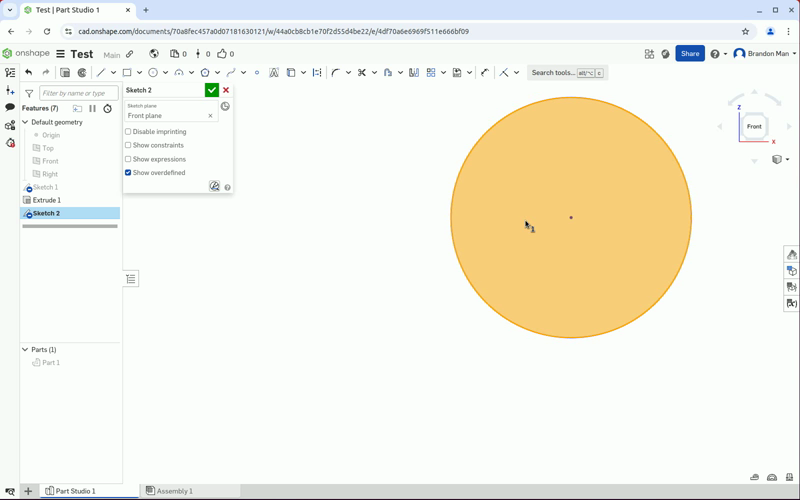
scroll(-6)
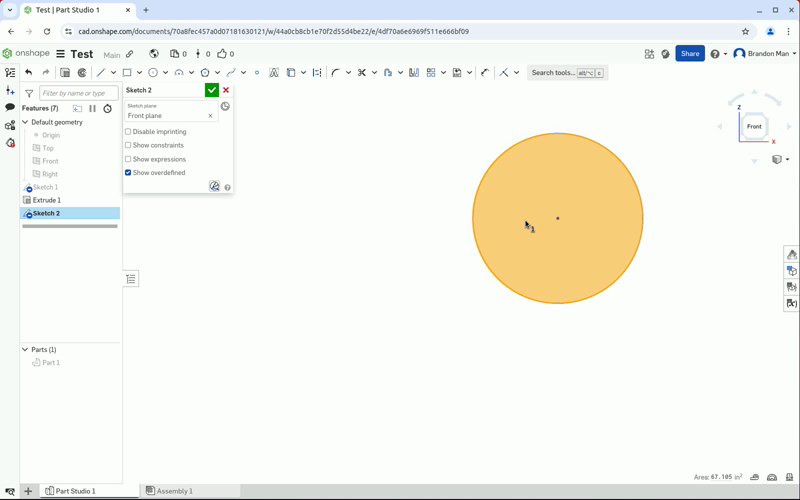
scroll(-6)
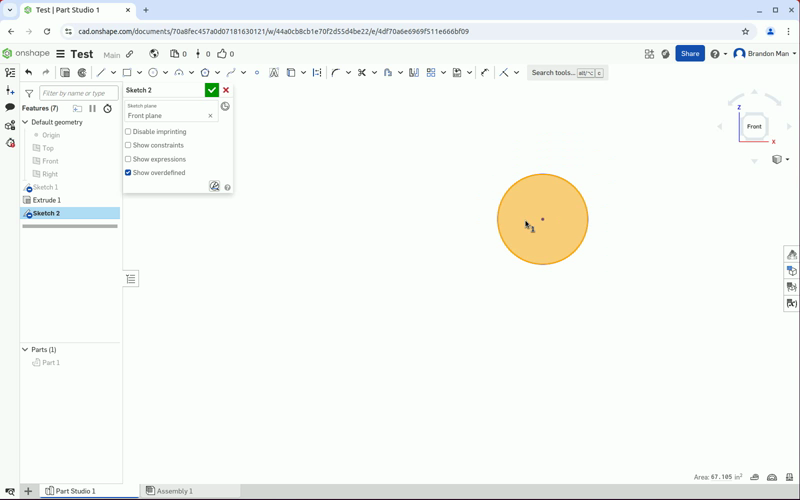
scroll(-6)
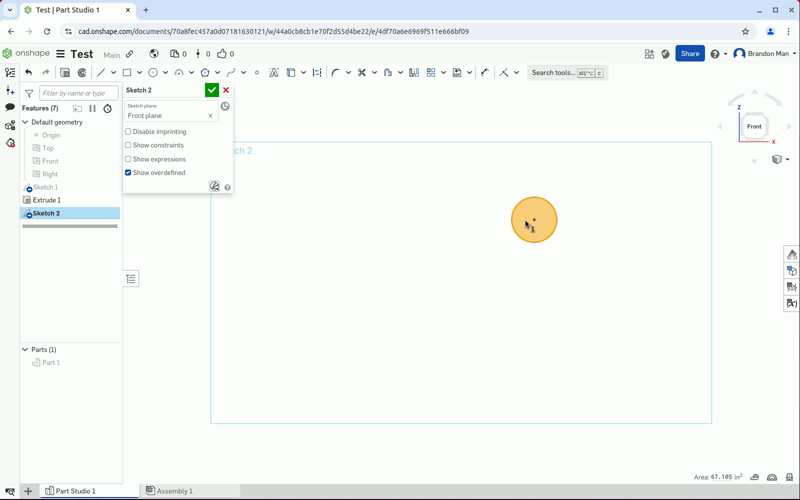
mouse_move(73, 352)
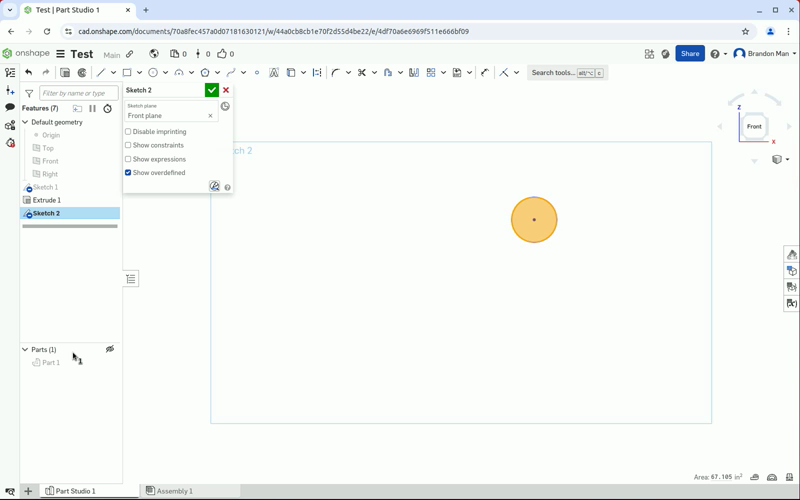
key(shift+y)
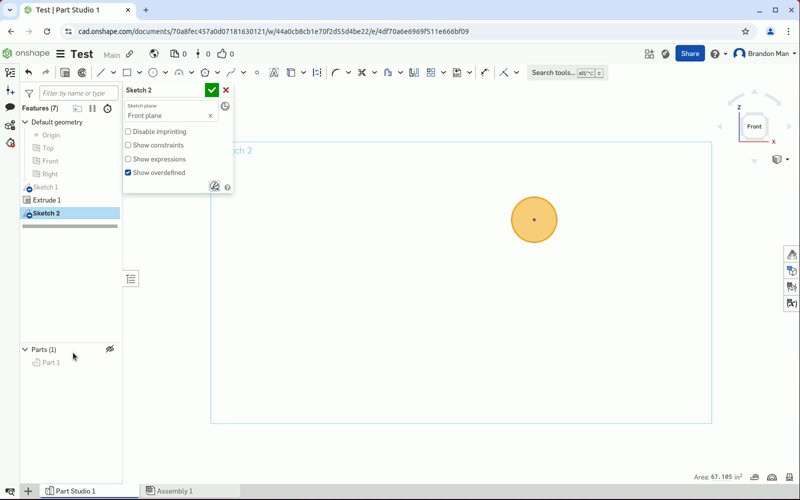
key(shift+e)
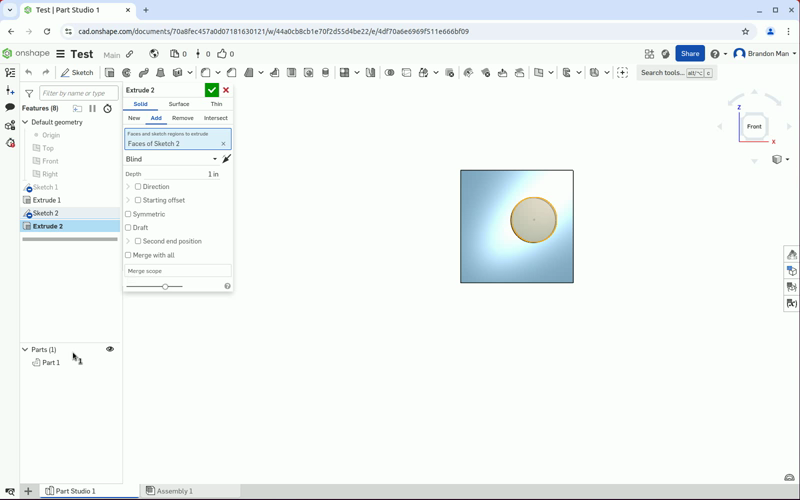
mouse_move(143, 106)
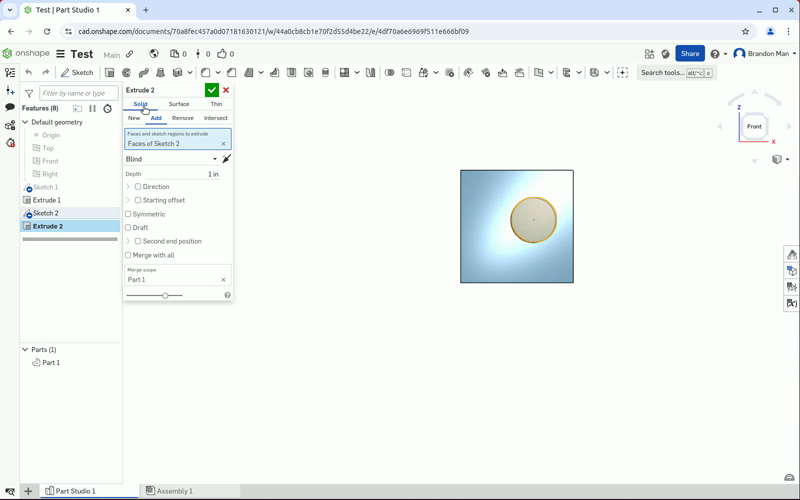
click(143, 106)
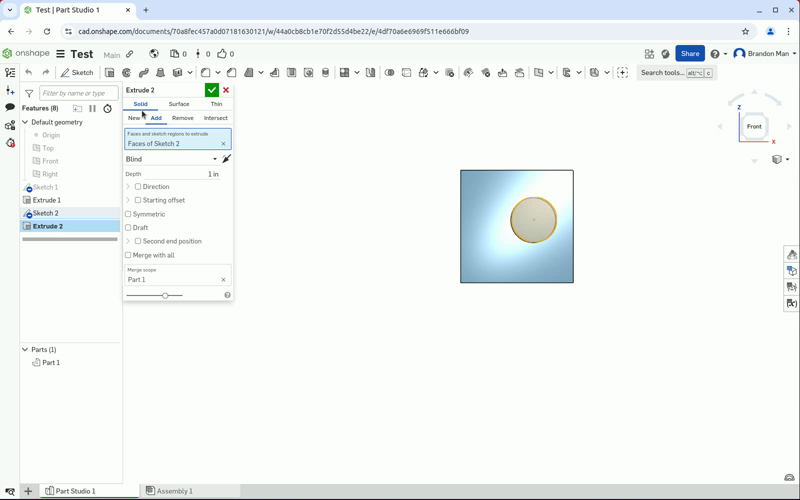
mouse_move(137, 120)
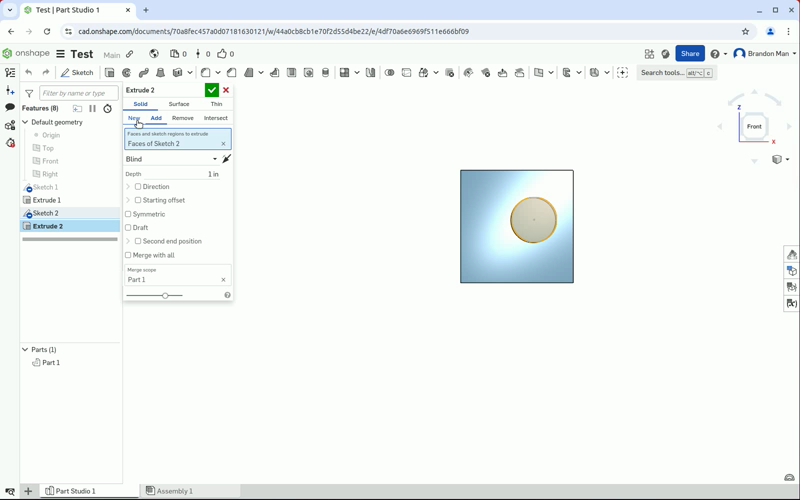
click(137, 120)
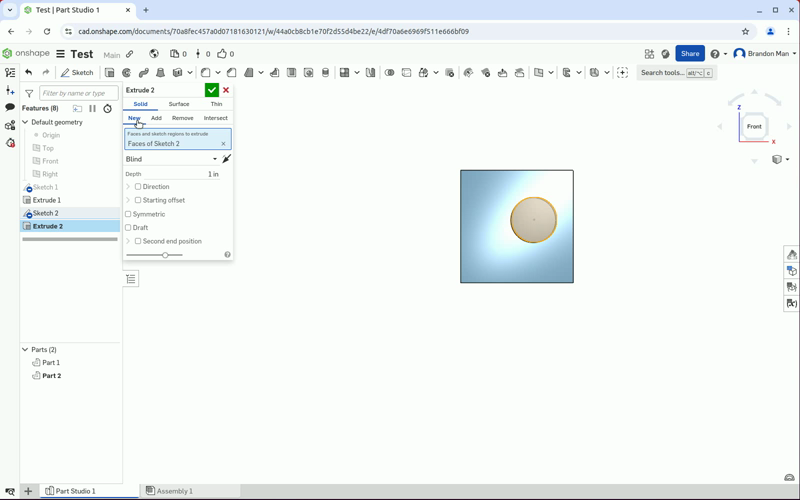
key(tab, 4)
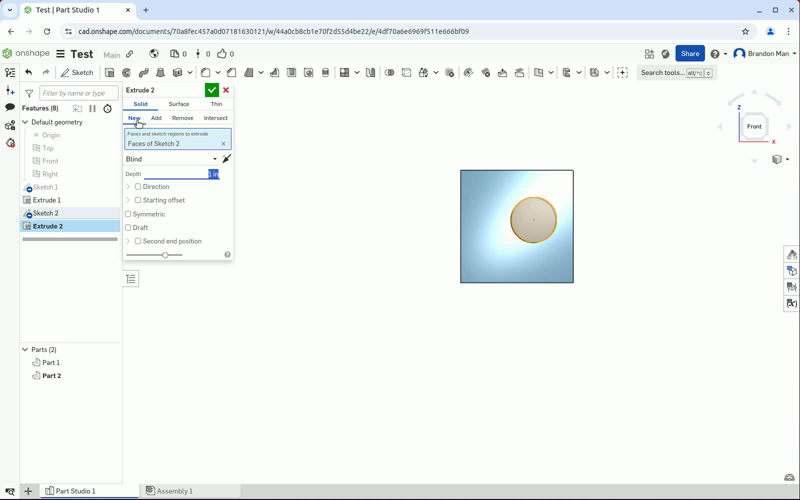
text(11.554)
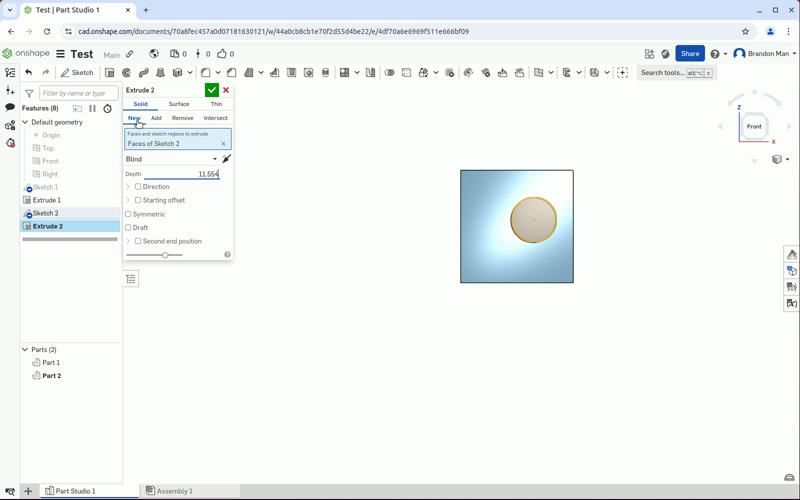
key(enter)
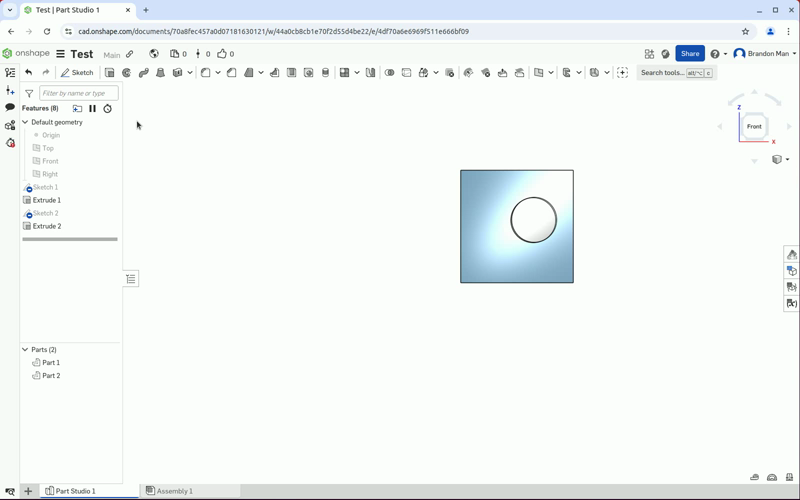
key(shift+h)
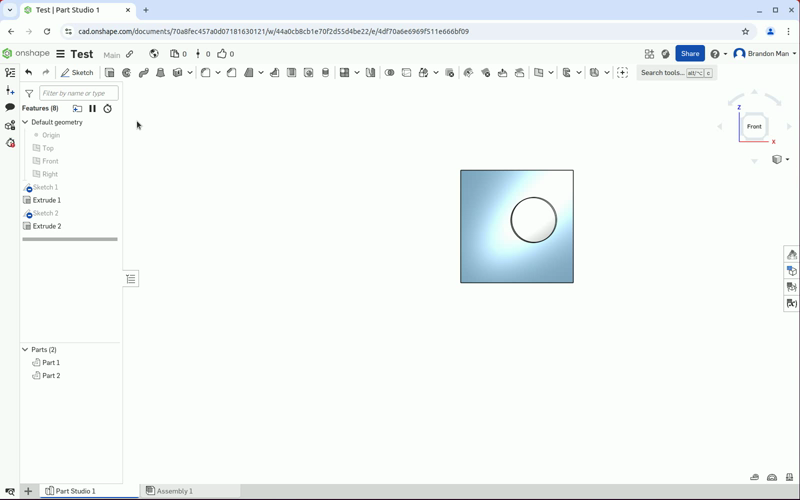
key(shift+h)
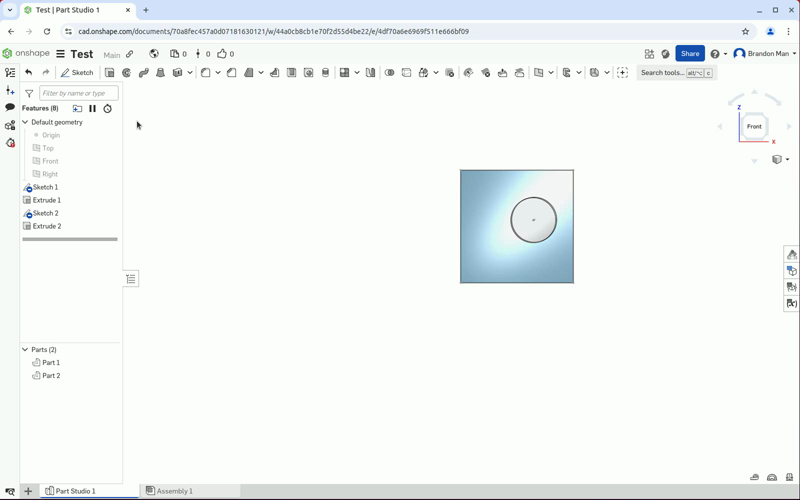
key(shift+7)
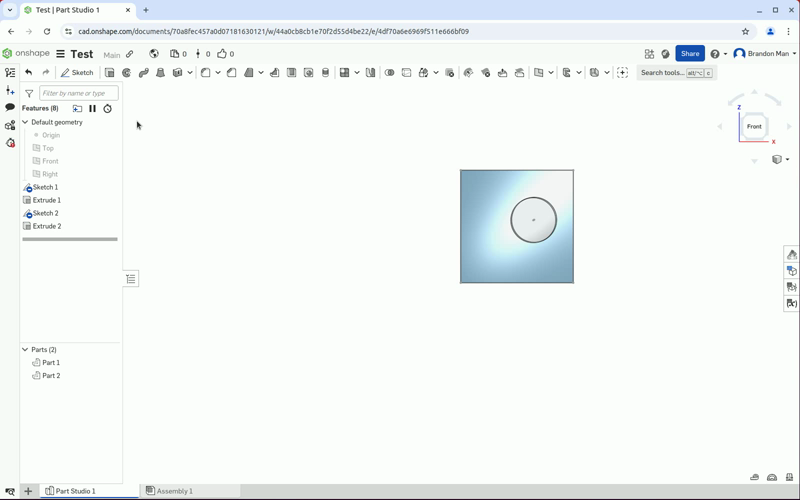
key(left, 2)
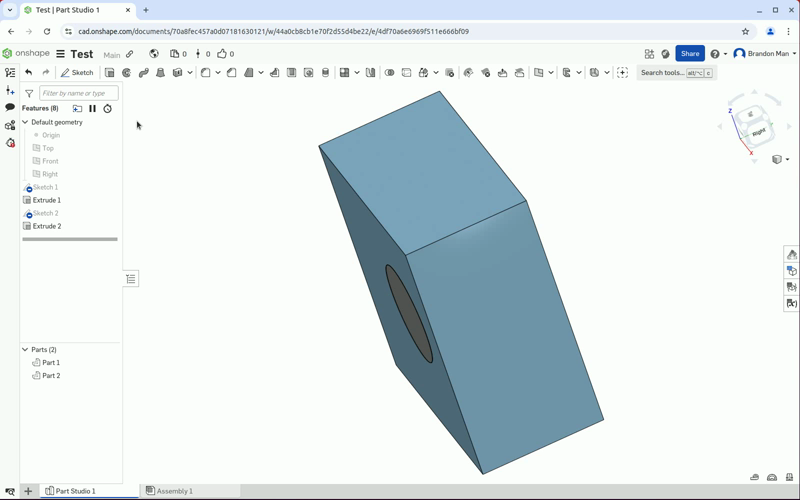
key(down, 2)
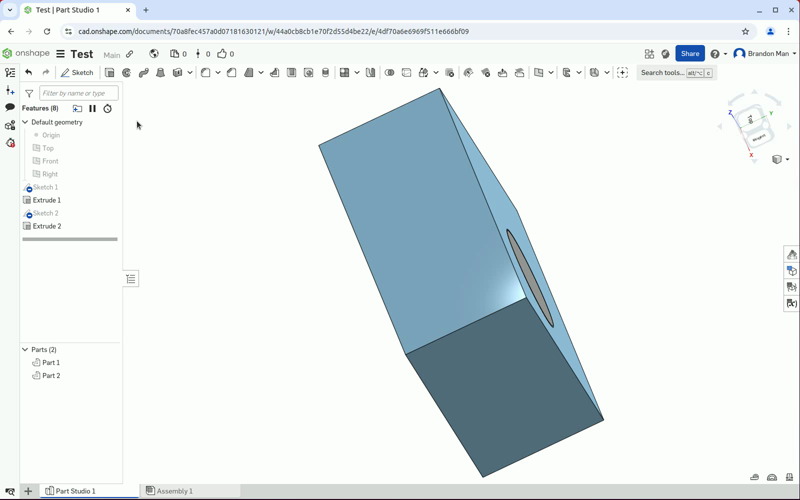
key(up, 2)
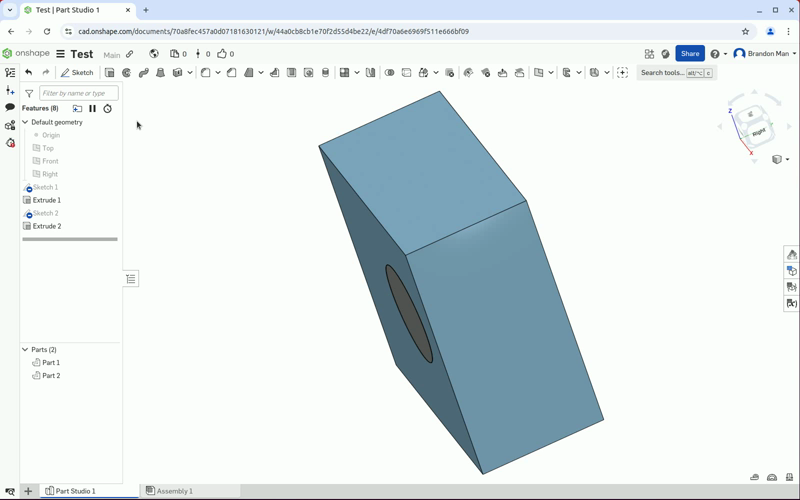
key(right, 2)
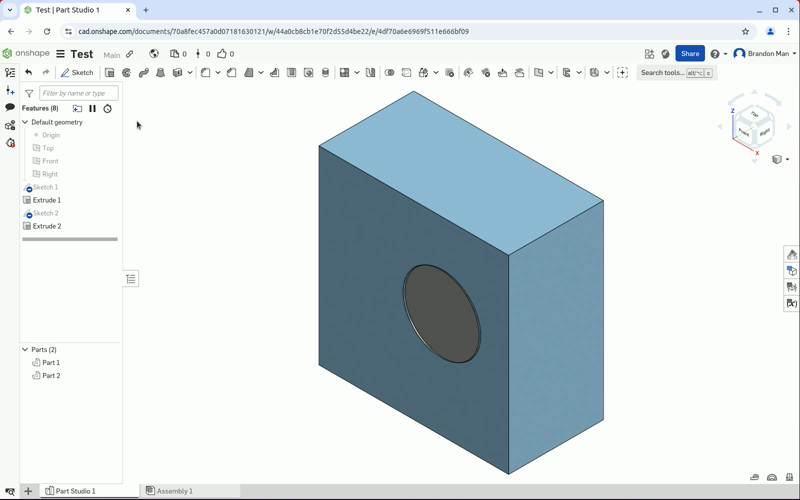
mouse_move(73, 189)
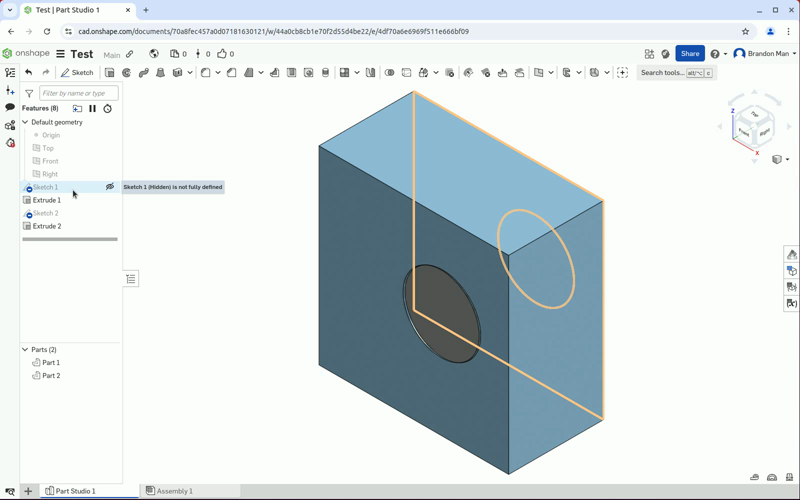
click(73, 189)